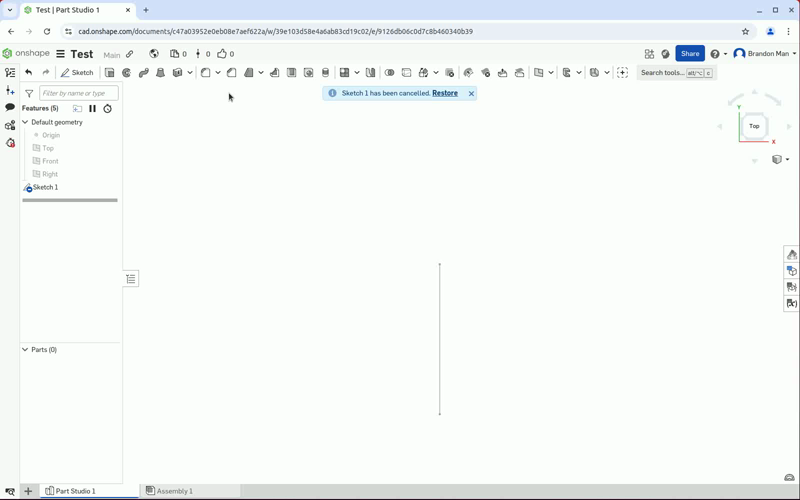
key(shift+h)
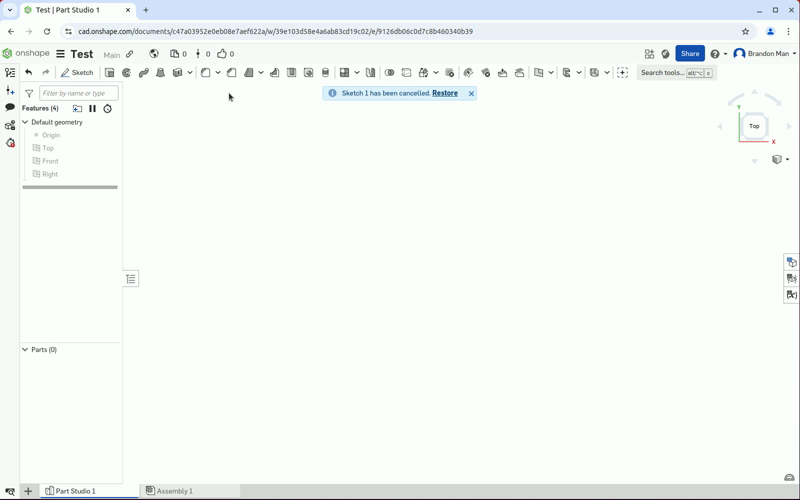
mouse_move(73, 352)
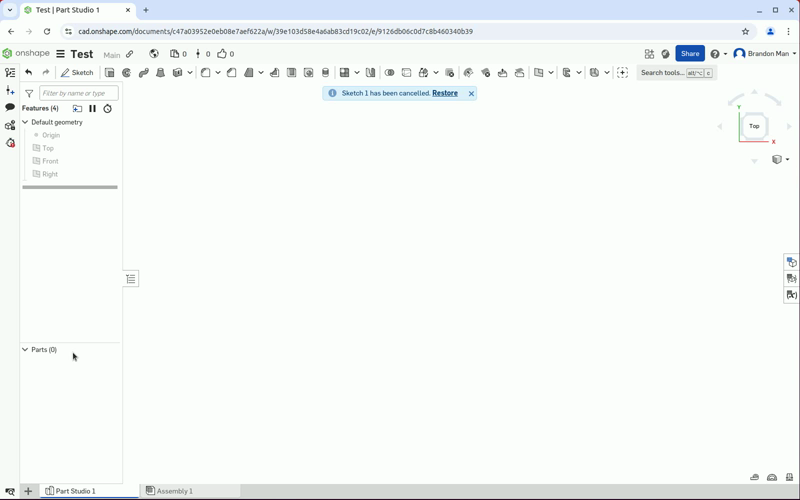
key(y)
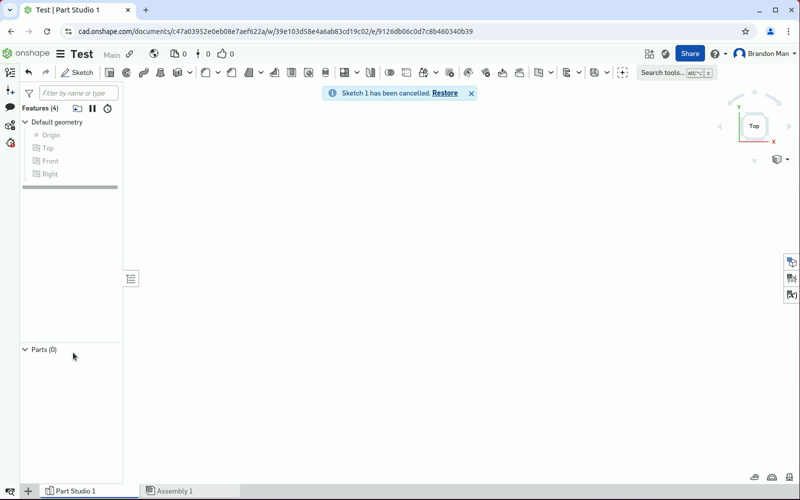
key(shift+p)
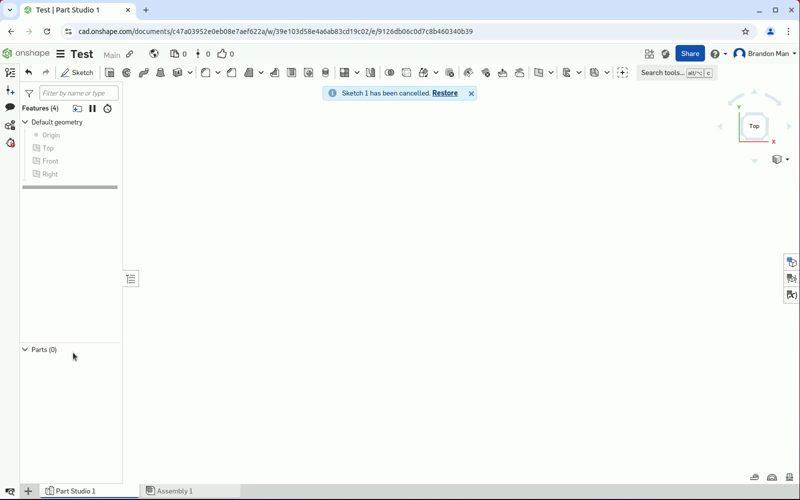
key(space)
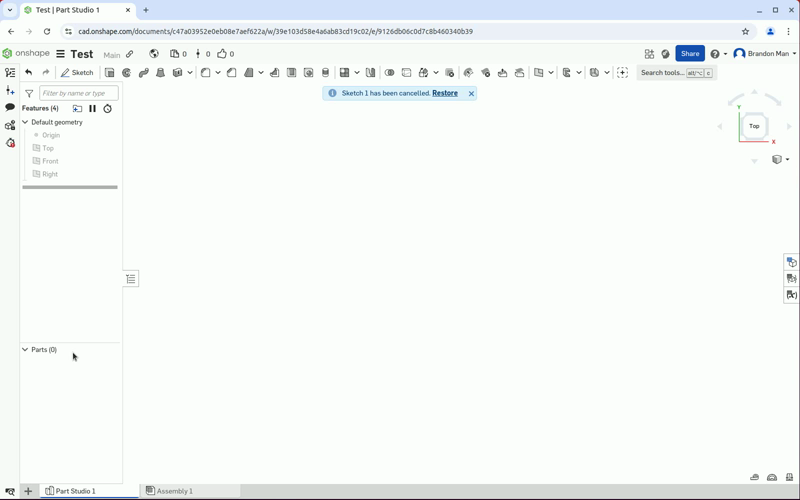
key_down(shift)
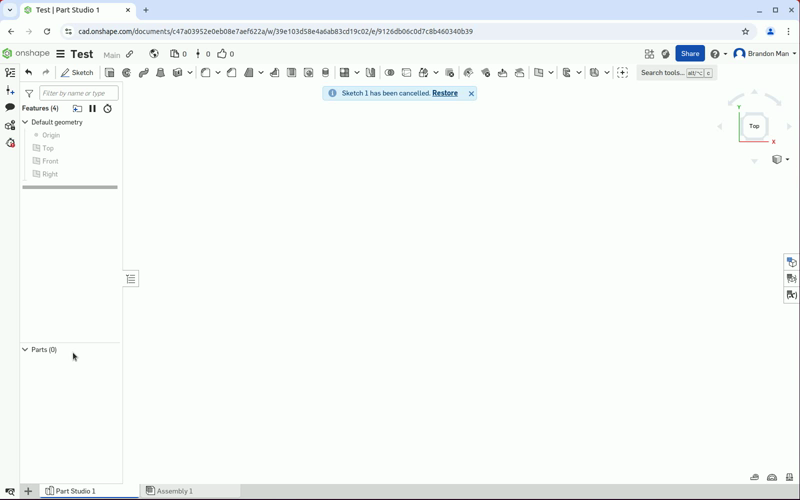
key(up)
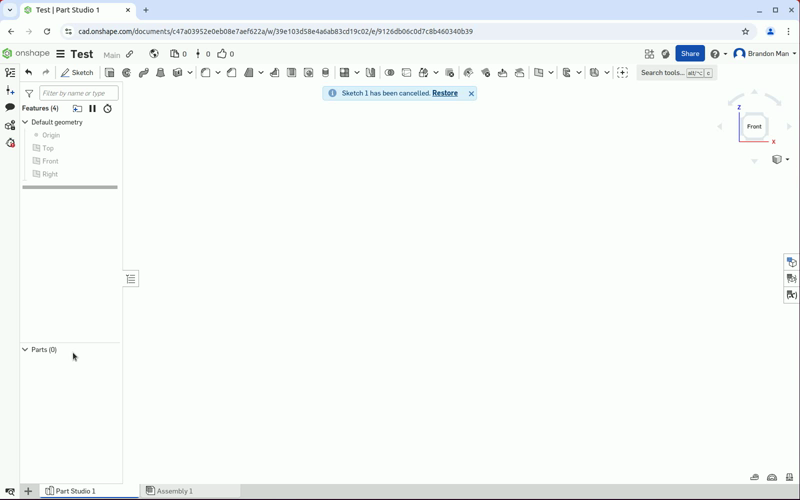
key_up(shift)
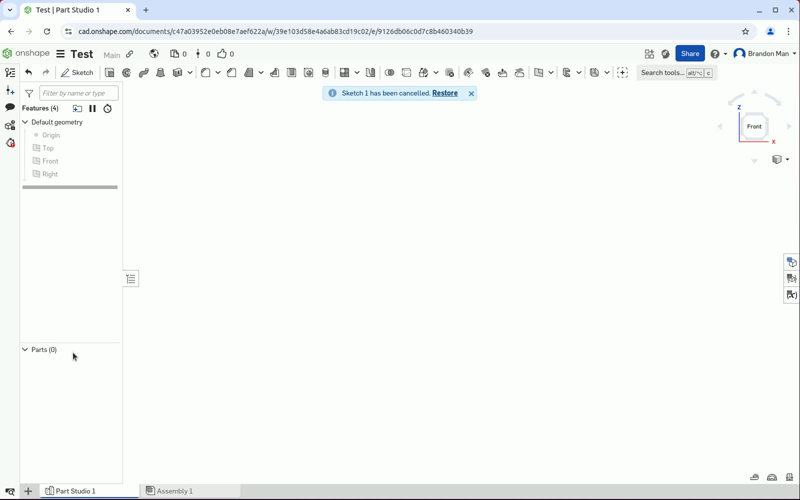
mouse_move(73, 352)
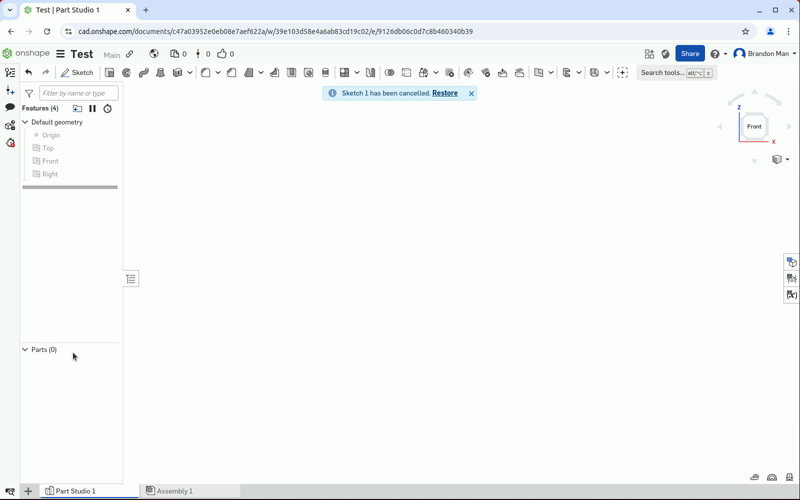
key(shift+y)
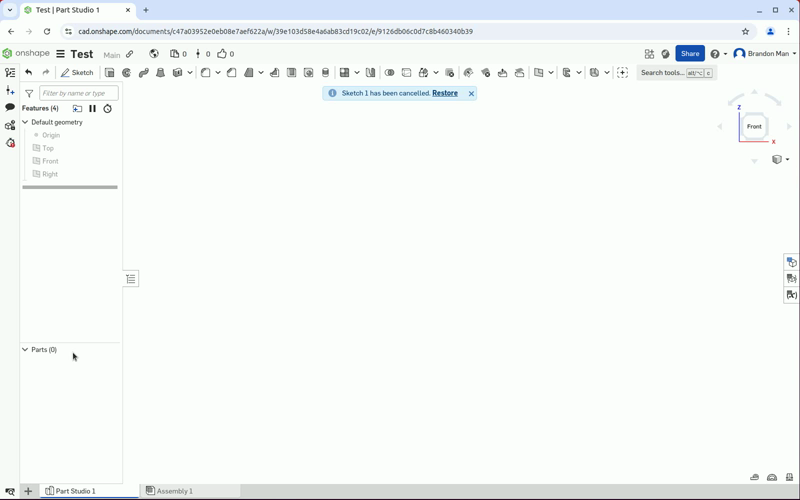
key(shift+s)
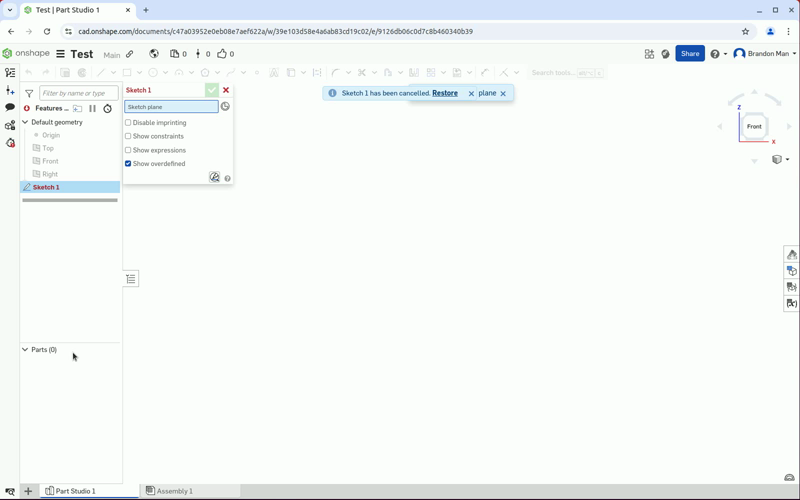
mouse_move(73, 163)
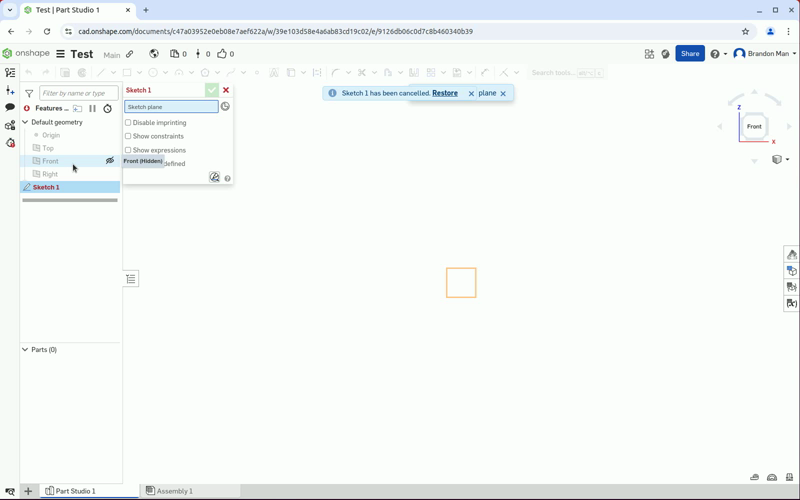
click(73, 163)
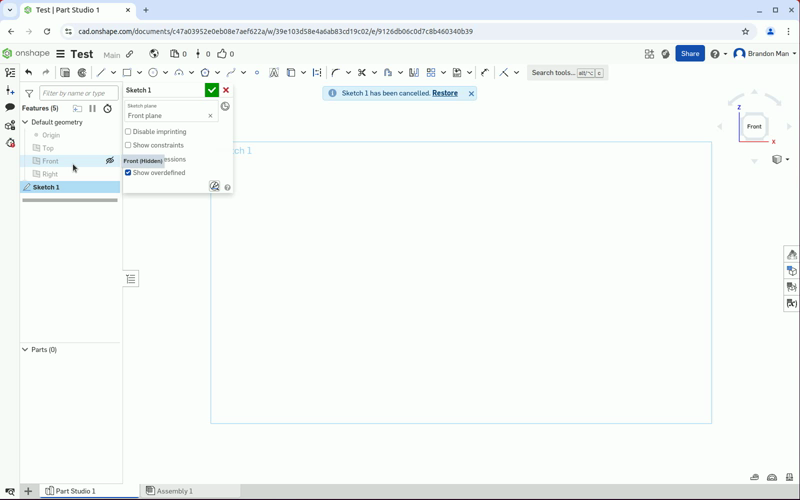
mouse_move(73, 352)
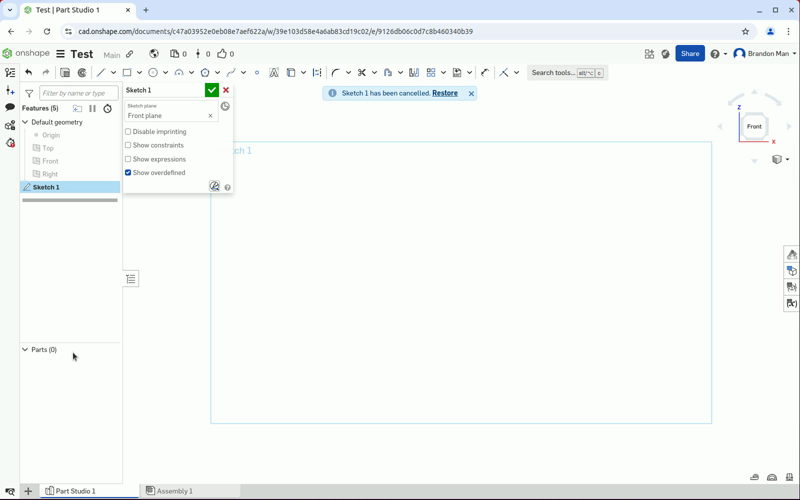
key(y)
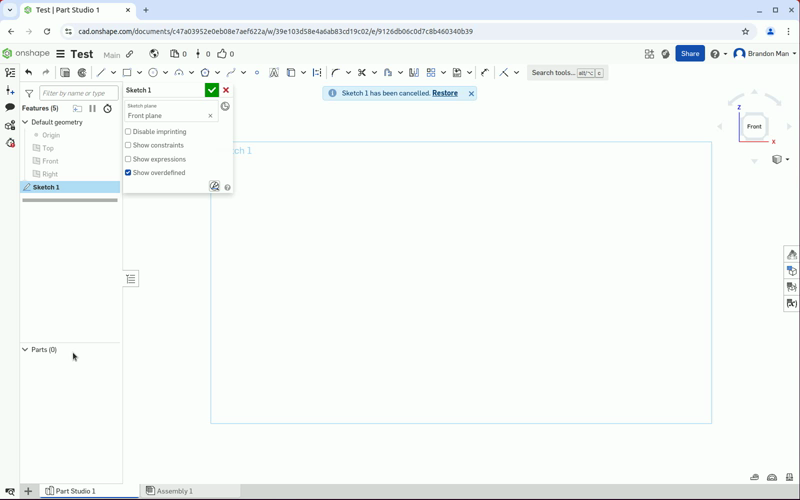
key(l)
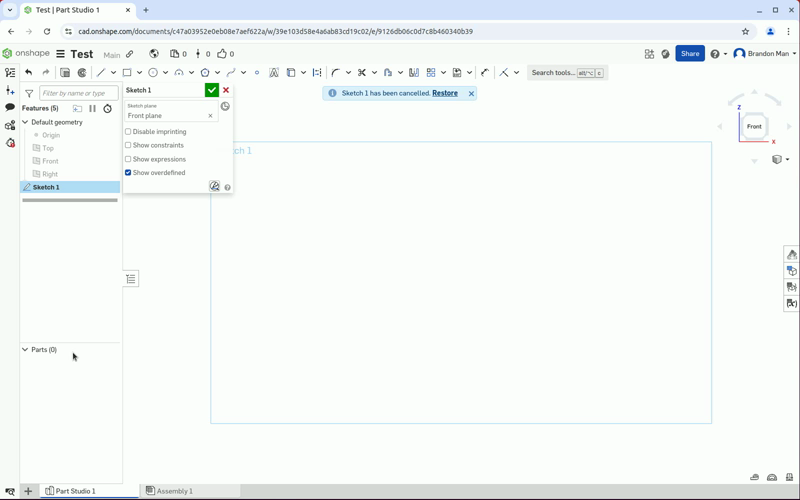
key_down(shift)
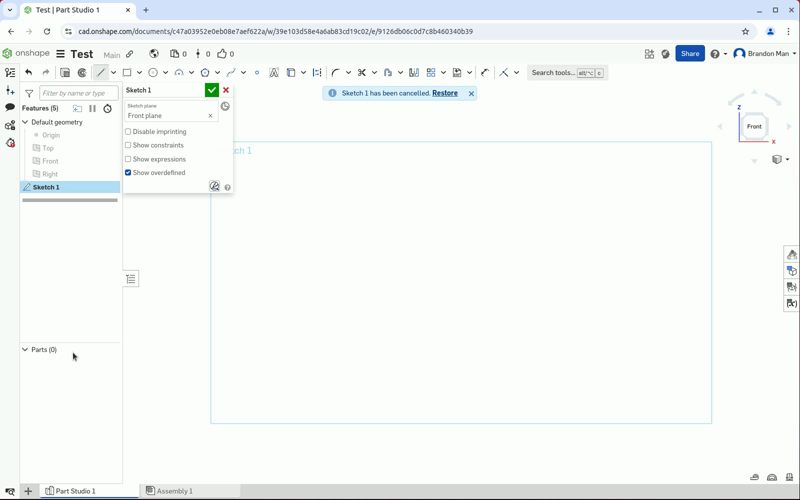
mouse_move(404, 395)
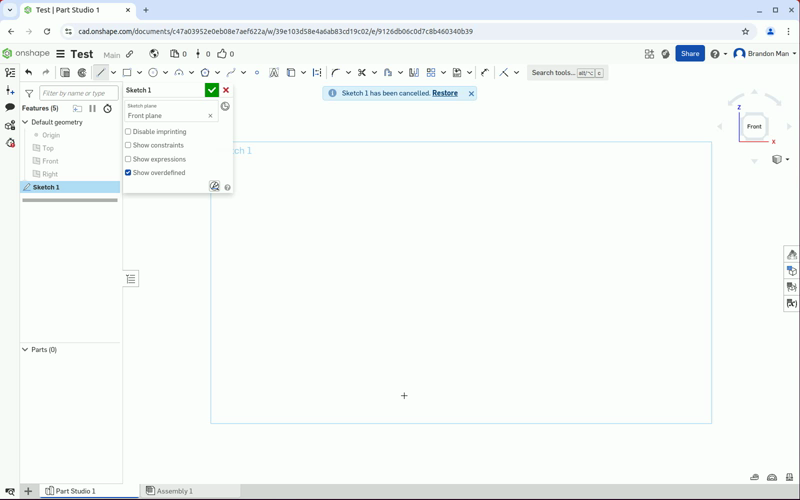
click(404, 395)
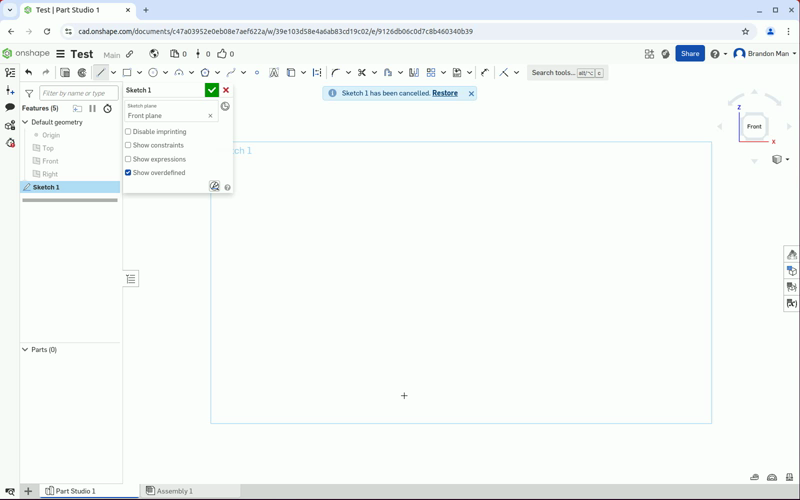
key_up(shift)
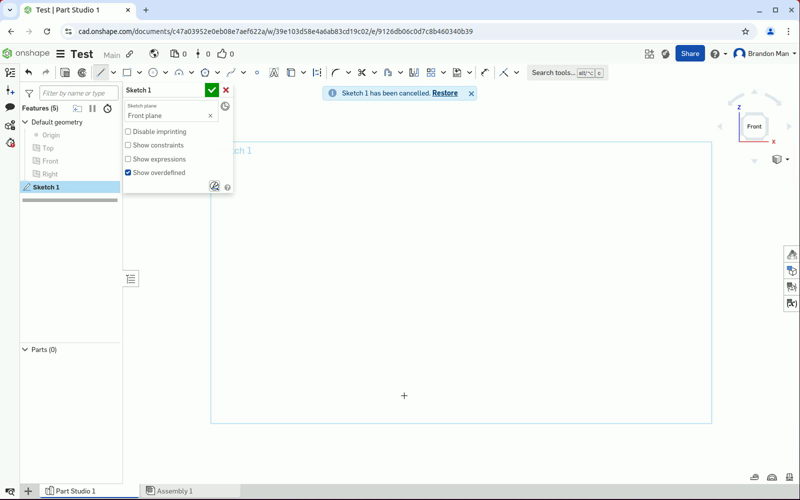
key_down(shift)
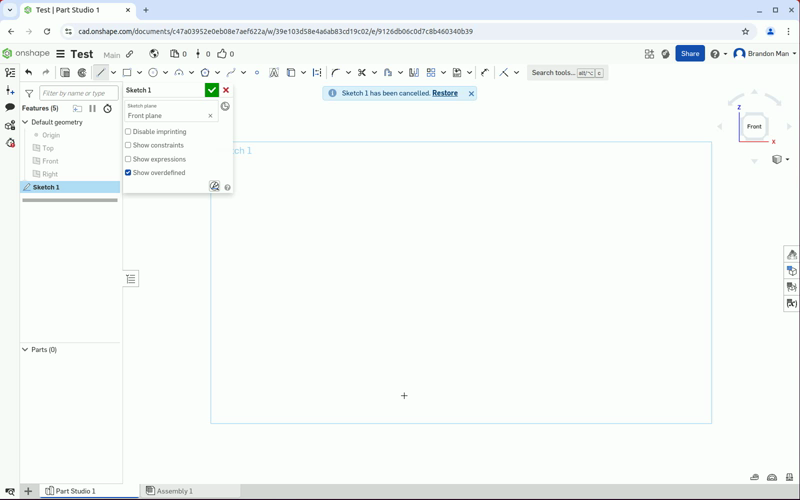
mouse_move(517, 395)
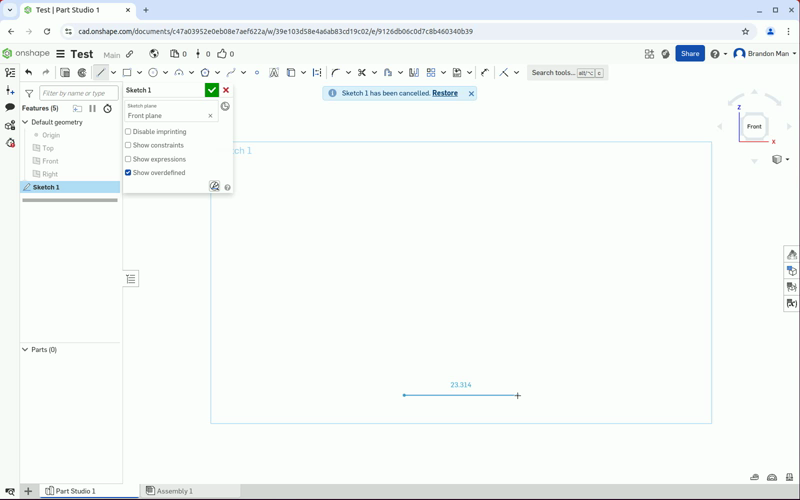
click(517, 395)
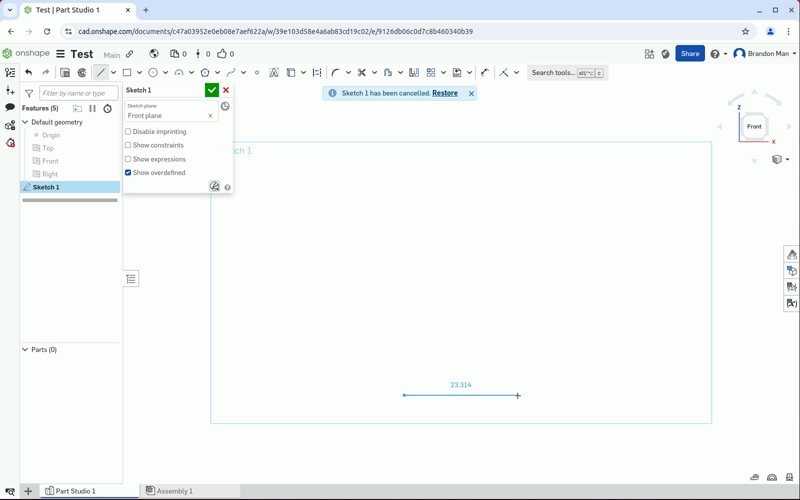
key_up(shift)
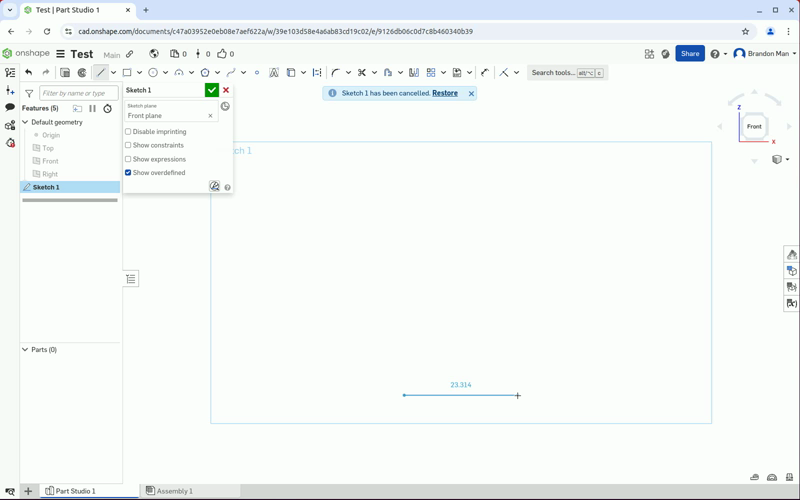
key_down(shift)
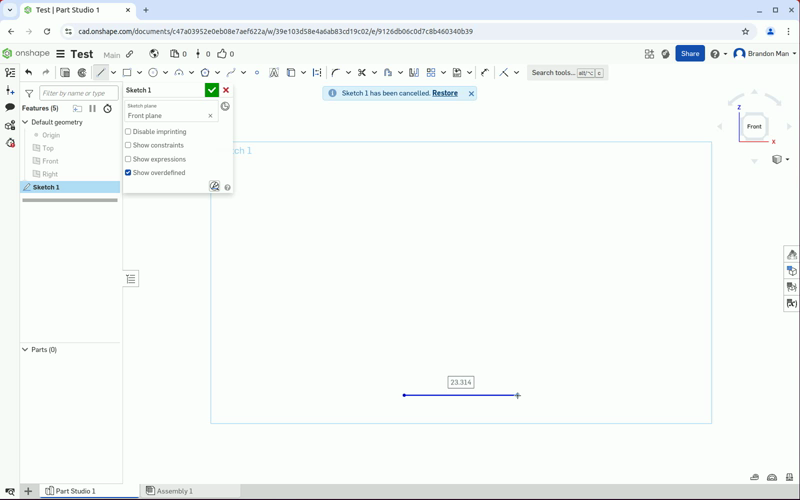
mouse_move(517, 171)
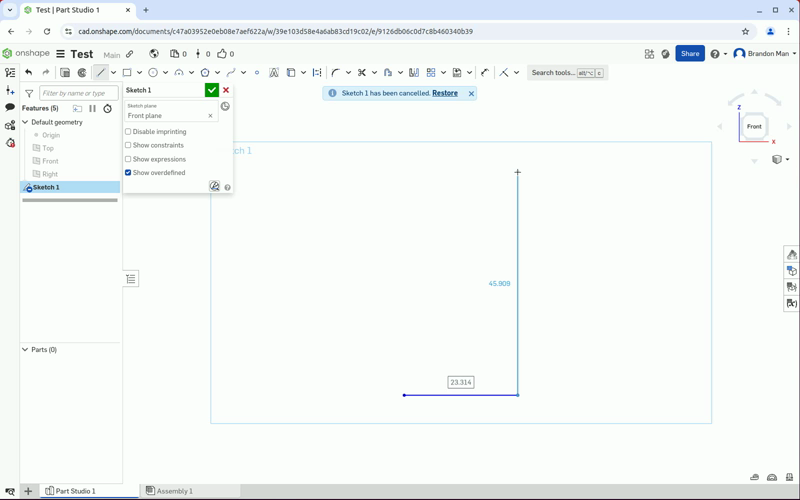
click(517, 171)
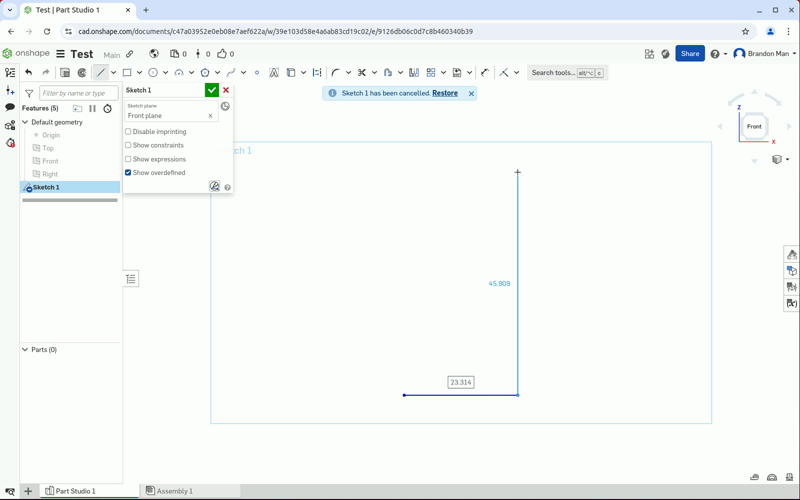
key_up(shift)
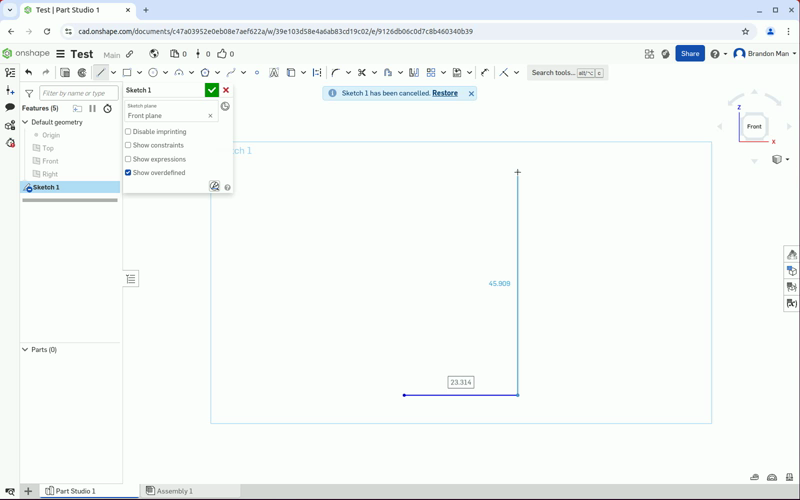
key_down(shift)
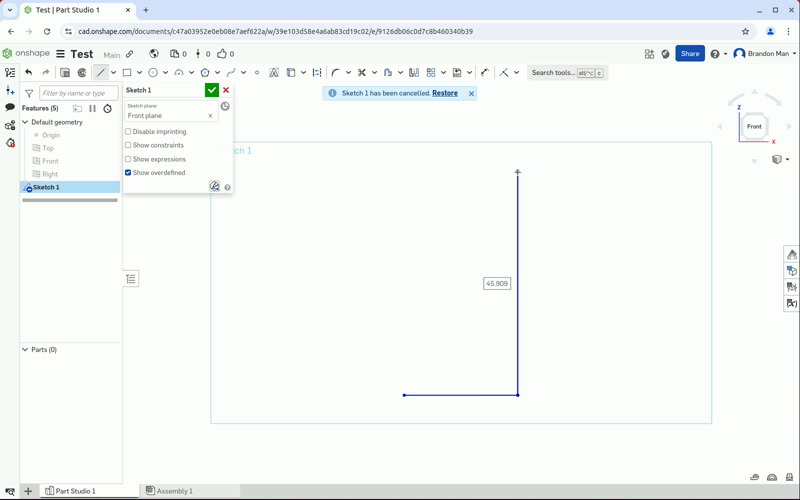
mouse_move(404, 171)
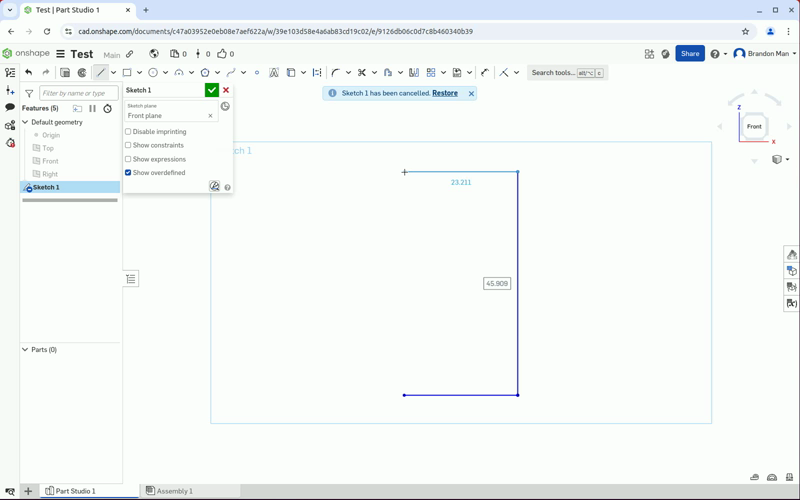
click(404, 171)
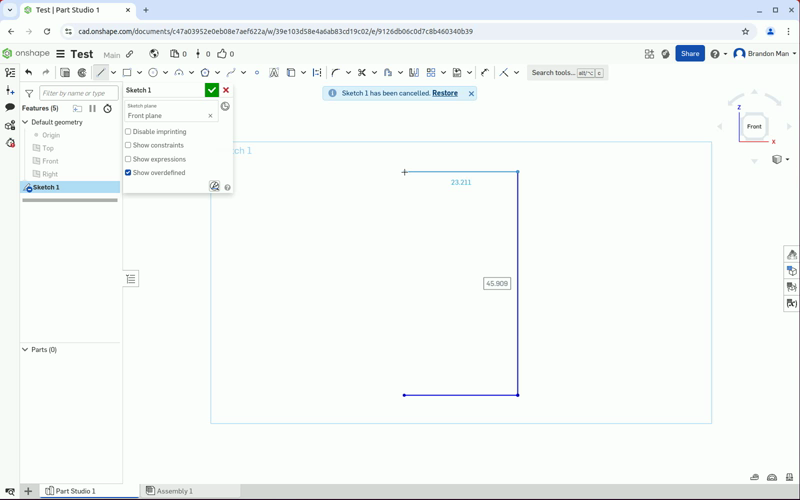
key_up(shift)
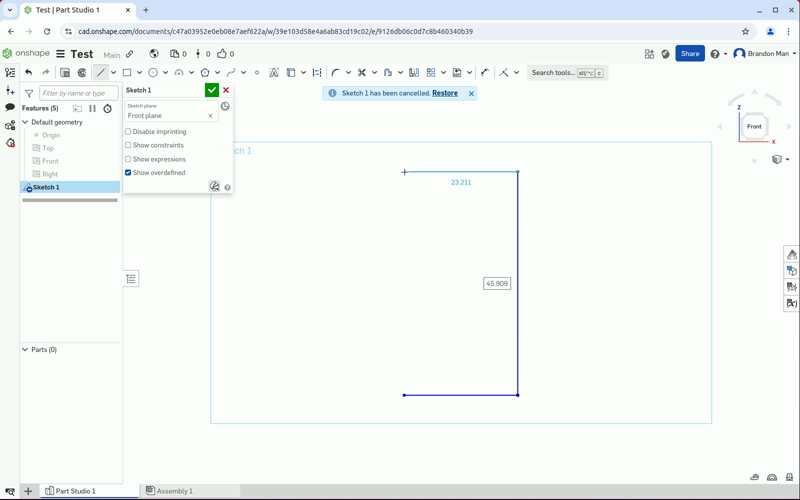
key_down(shift)
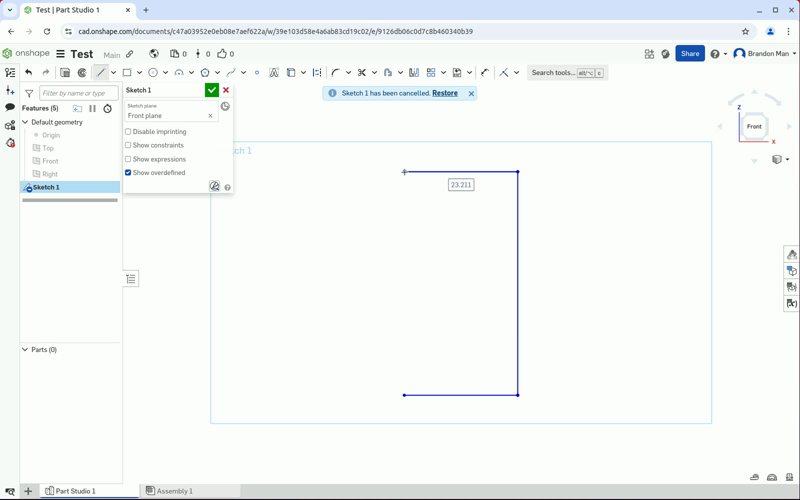
mouse_move(404, 256)
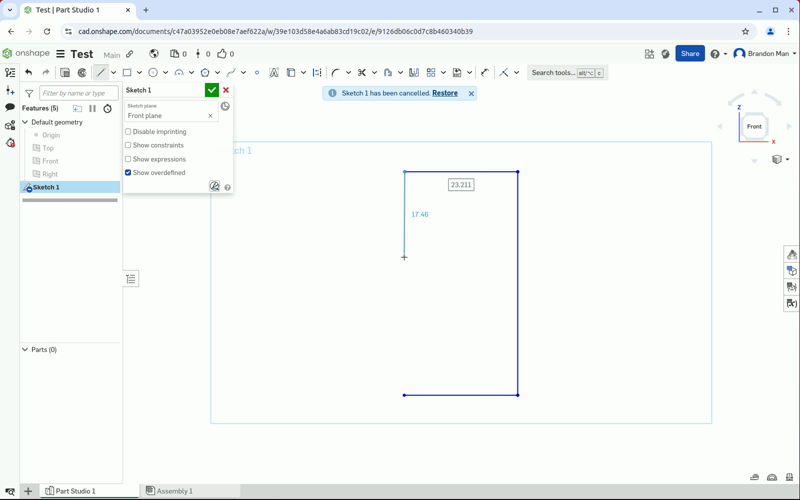
click(404, 256)
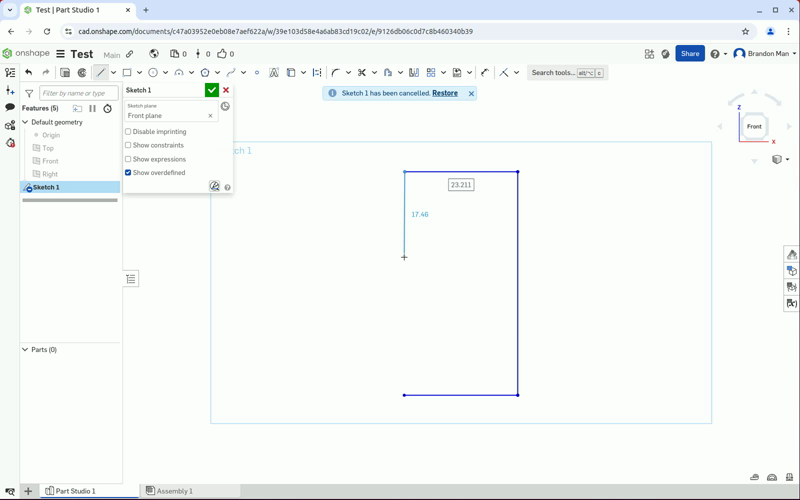
key_up(shift)
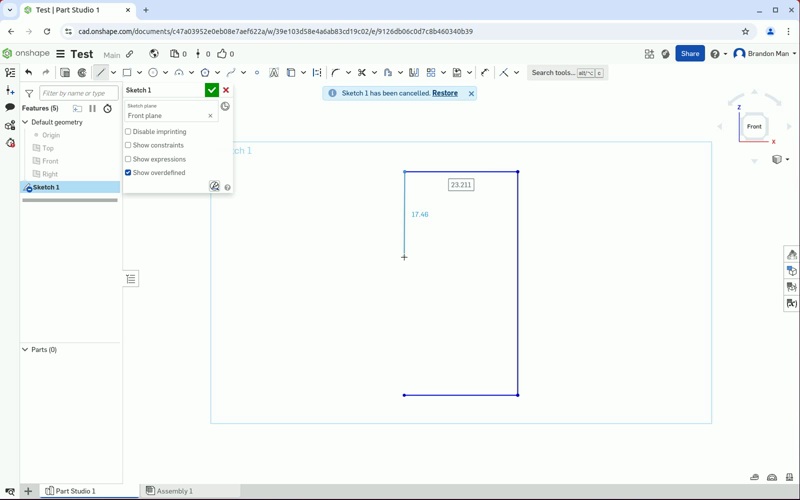
key_down(shift)
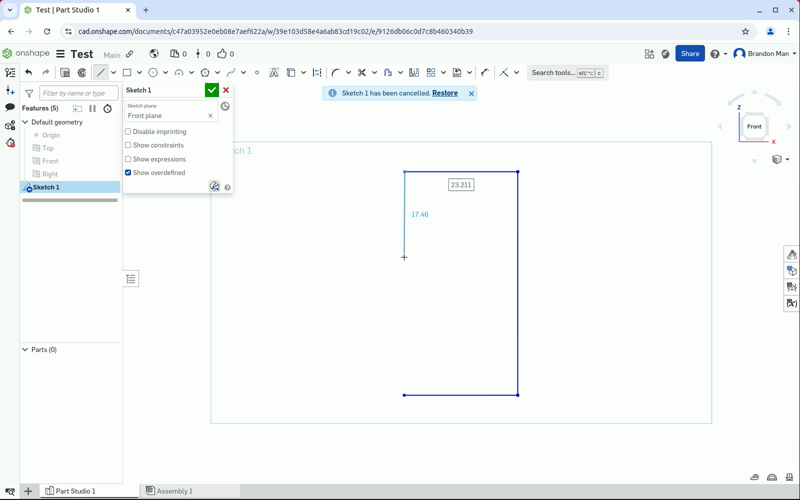
mouse_move(404, 395)
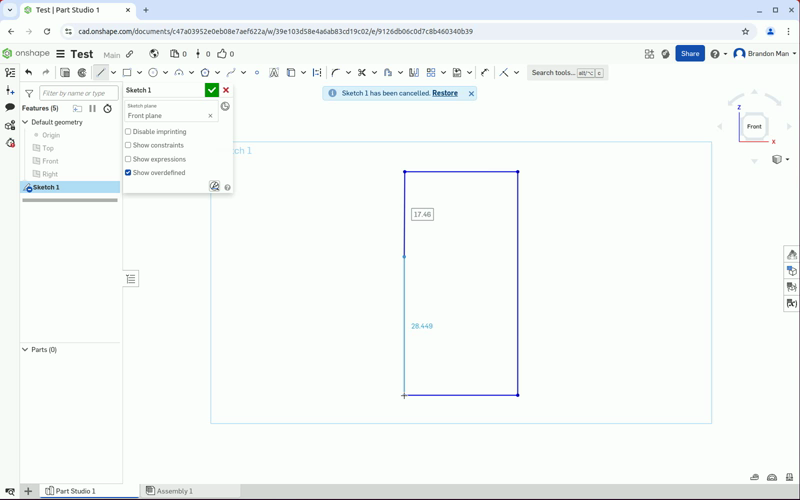
key_up(shift)
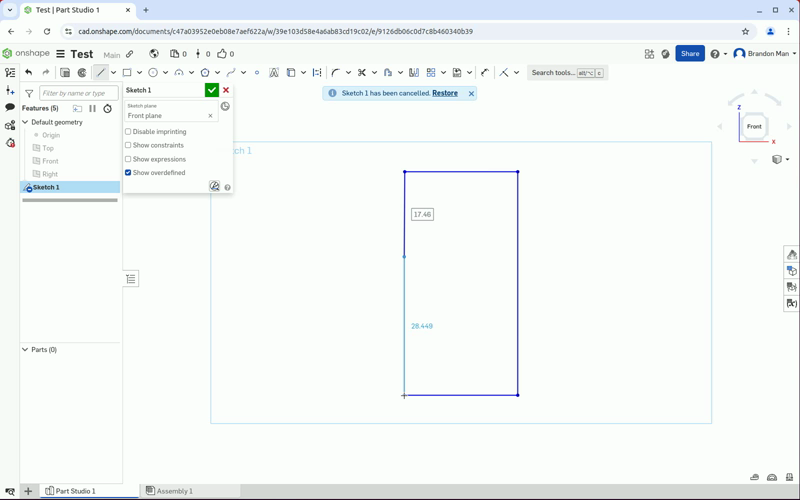
click(404, 395)
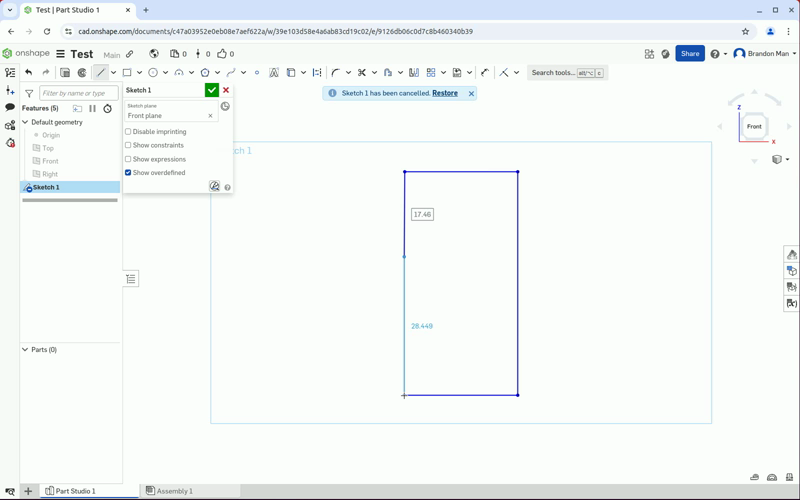
key(esc)
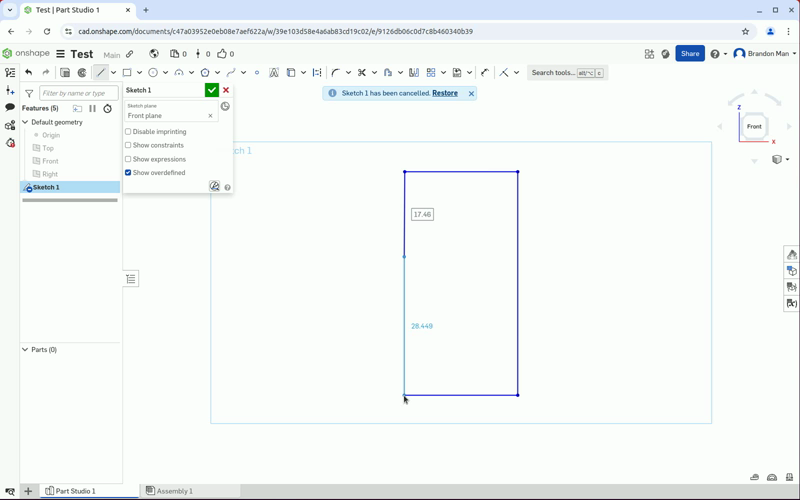
key(c)
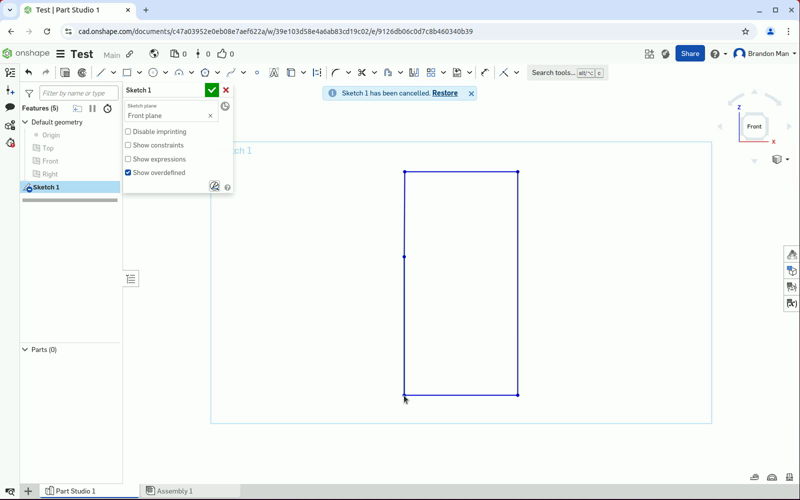
key_down(shift)
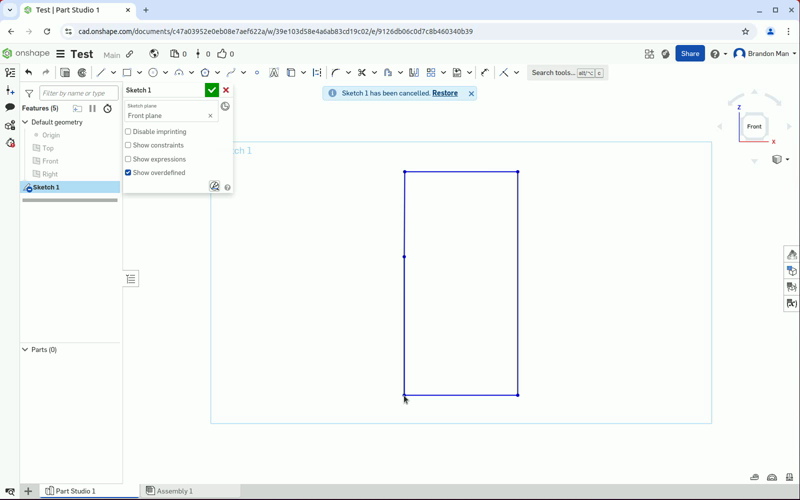
mouse_move(461, 339)
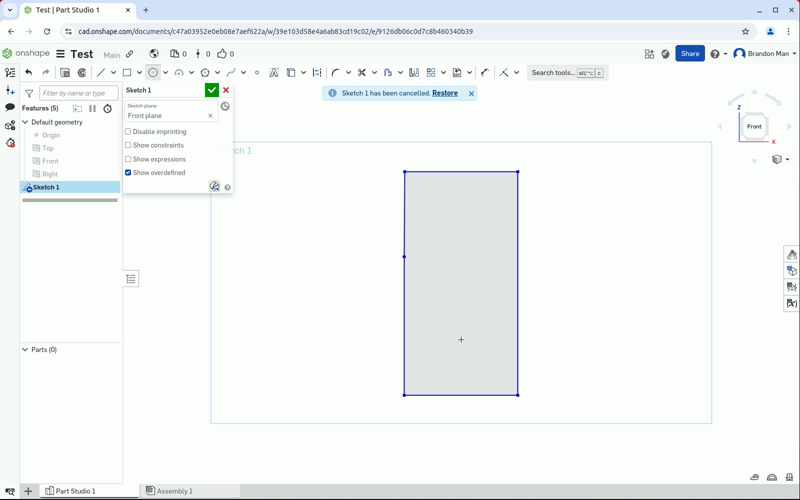
click(461, 339)
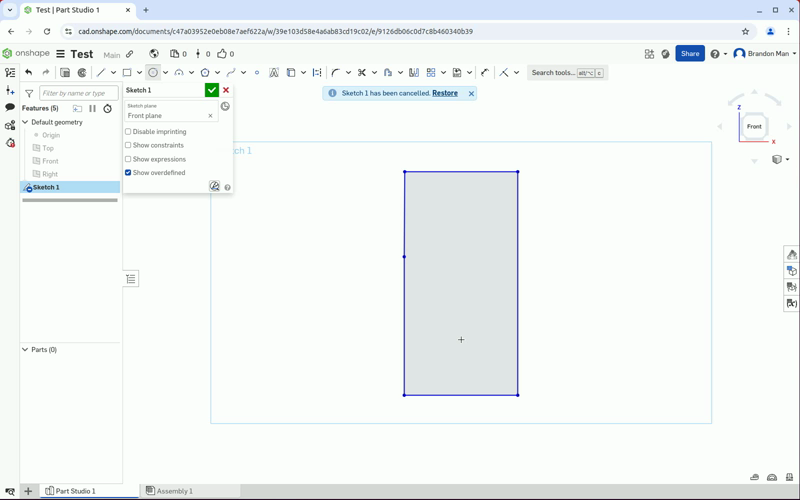
key_up(shift)
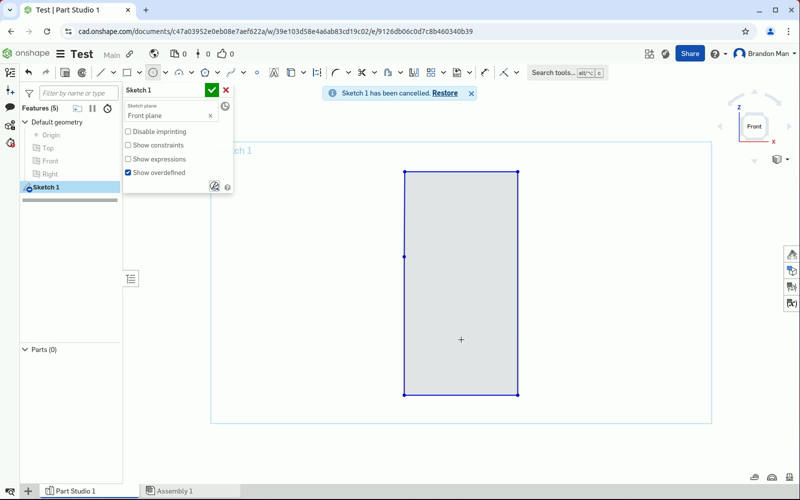
mouse_move(489, 339)
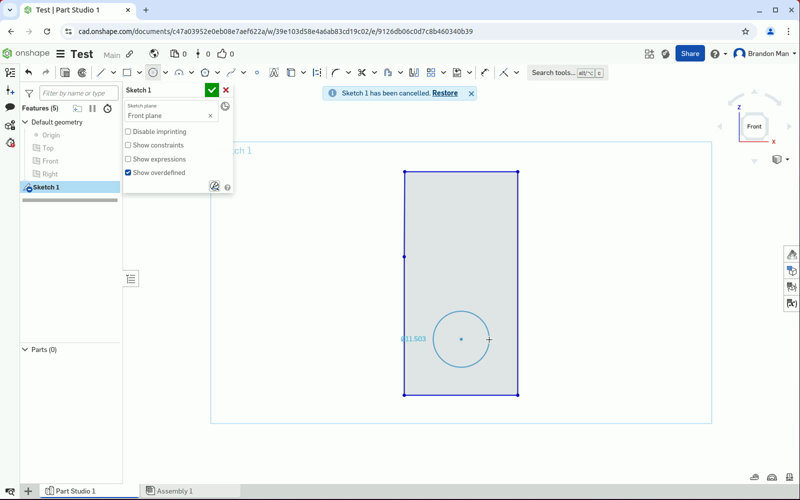
click(489, 339)
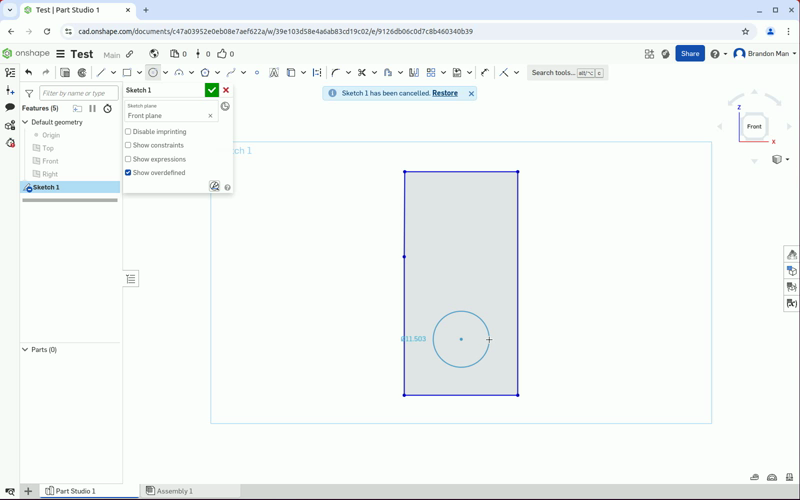
key(esc)
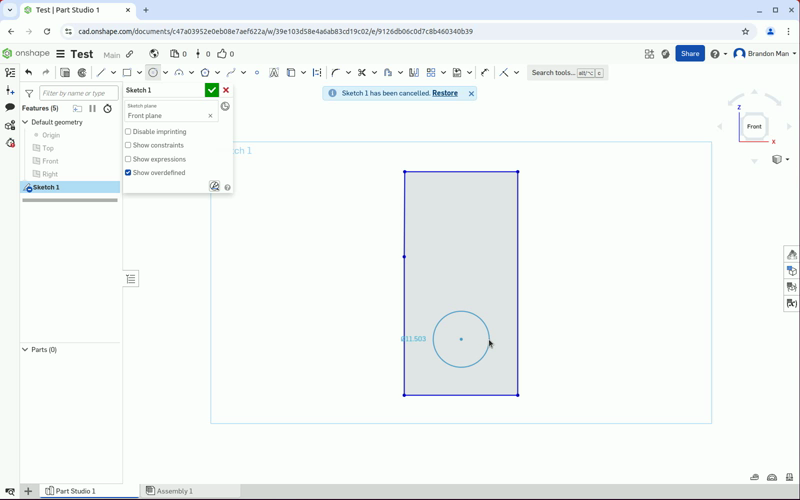
key(c)
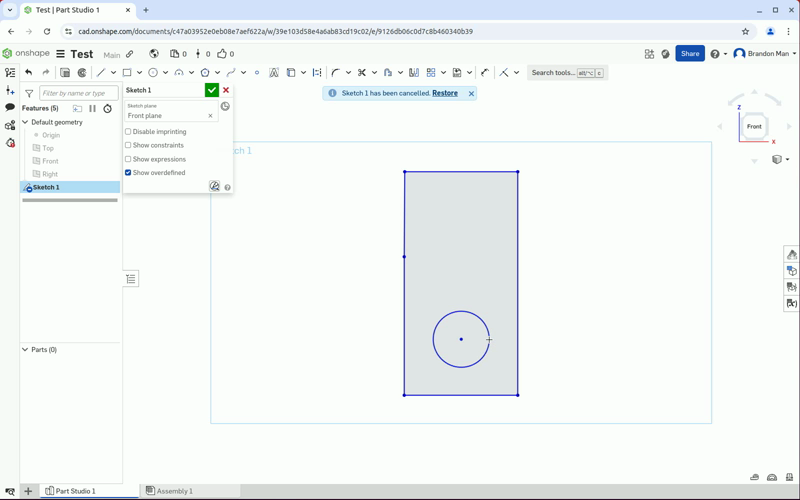
key_down(shift)
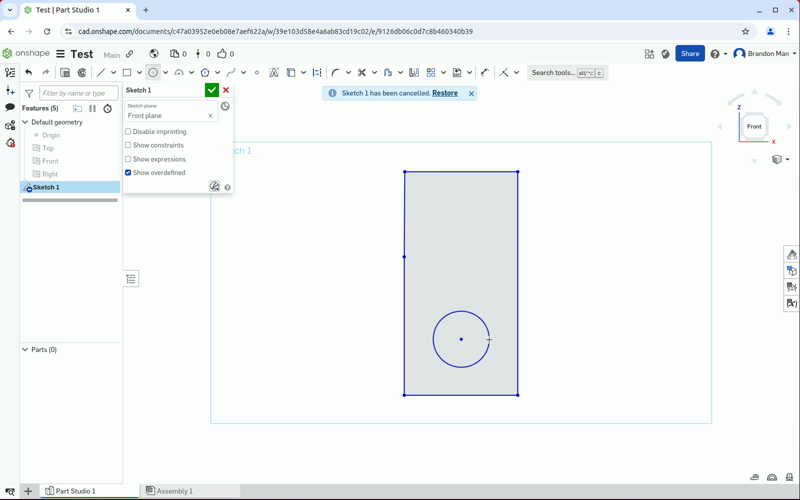
mouse_move(461, 228)
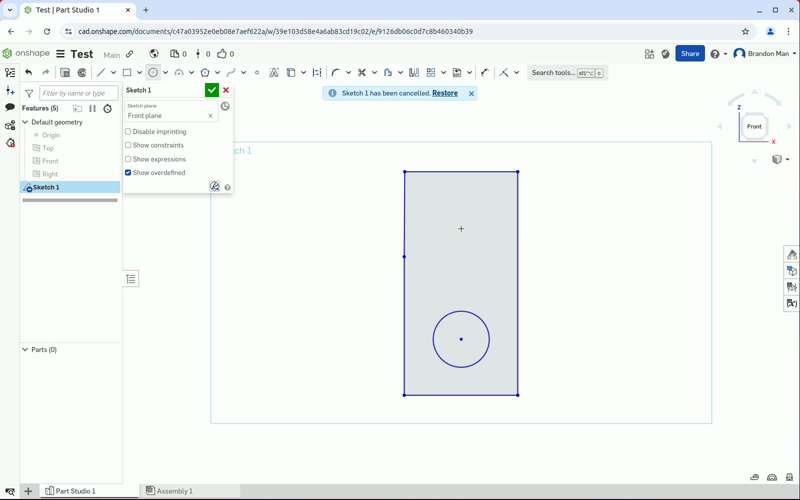
click(461, 228)
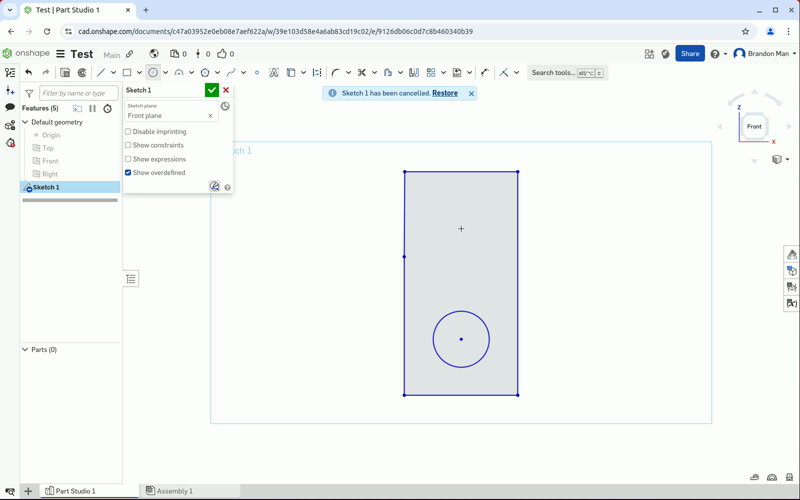
key_up(shift)
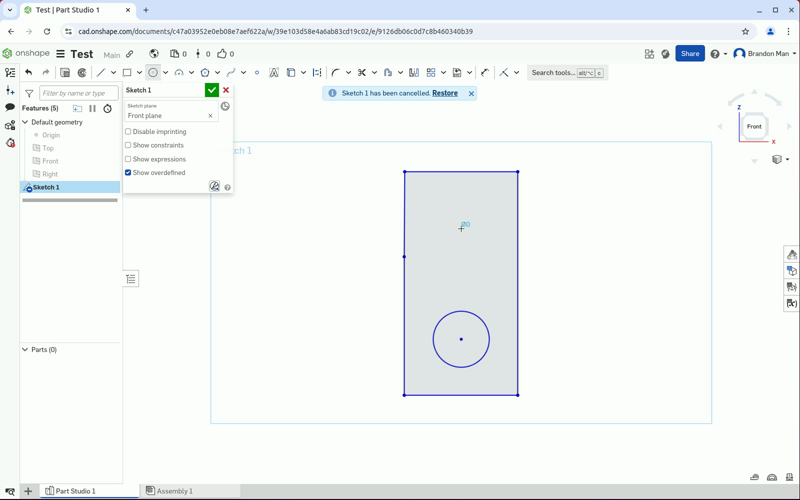
mouse_move(489, 228)
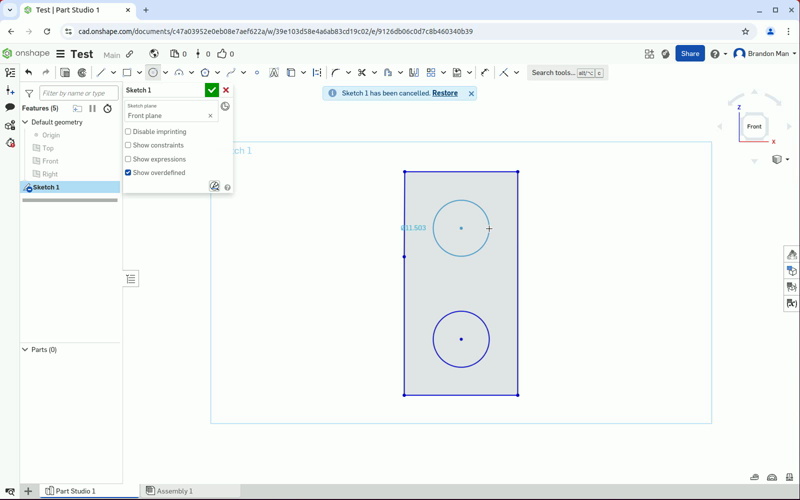
click(489, 228)
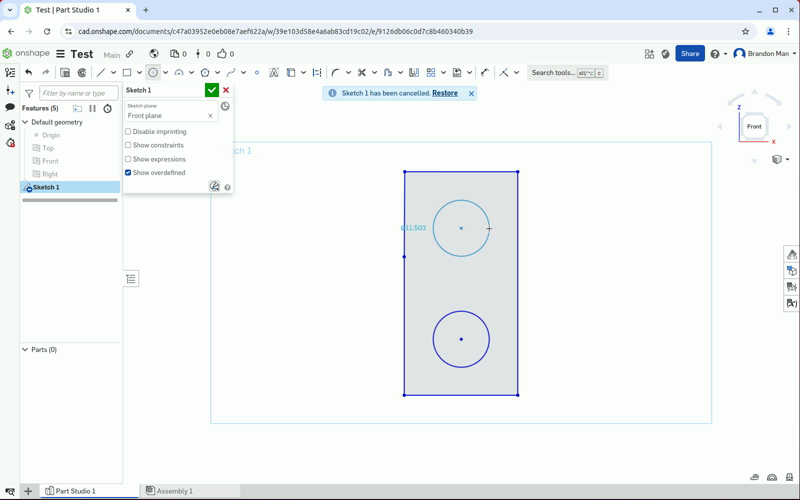
key(esc)
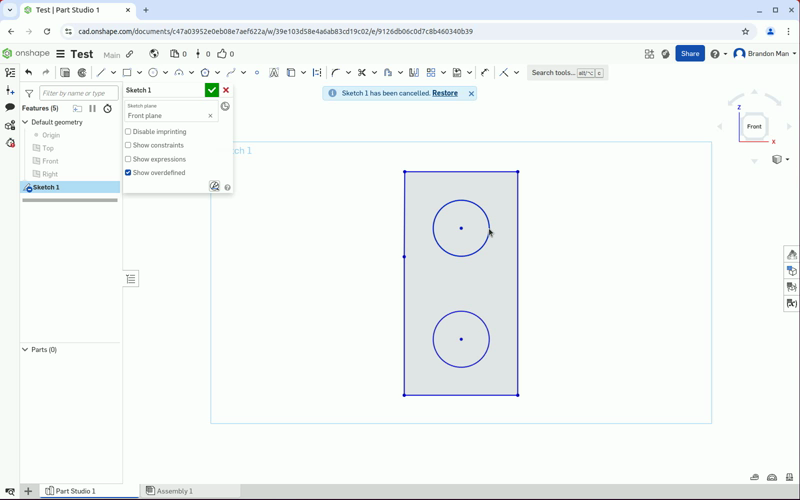
mouse_move(418, 233)
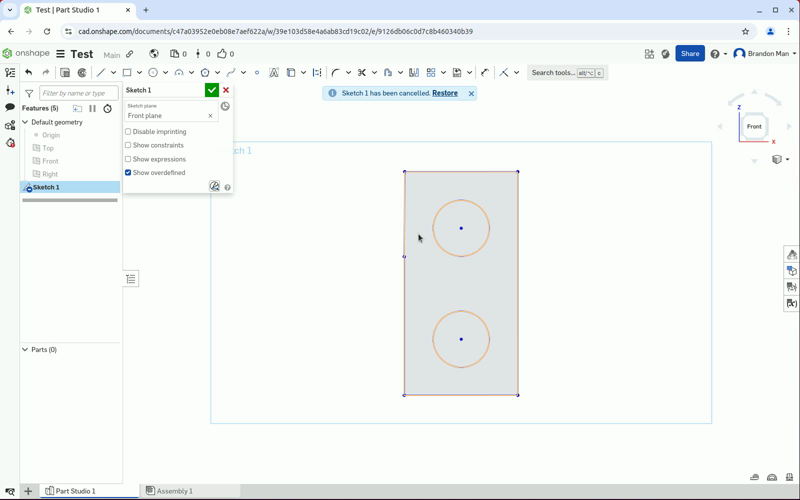
click(418, 233)
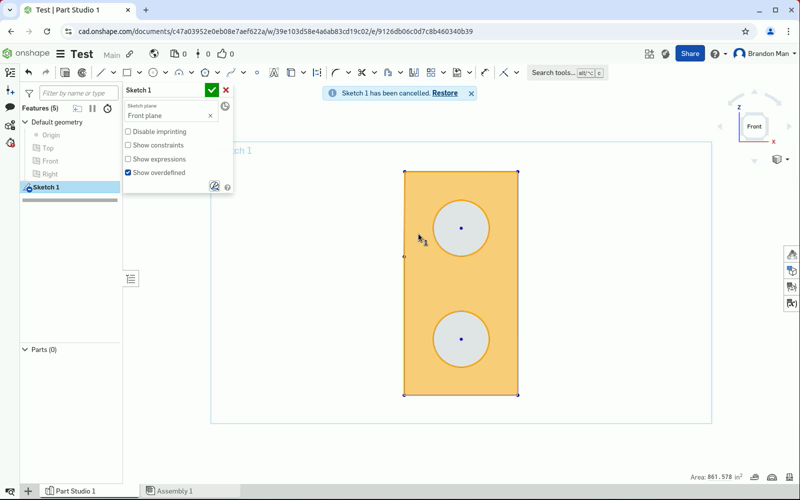
mouse_move(73, 352)
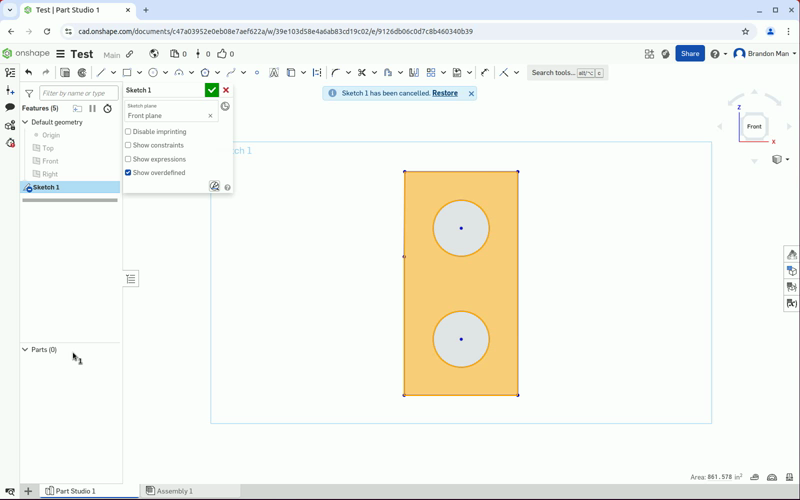
key(shift+y)
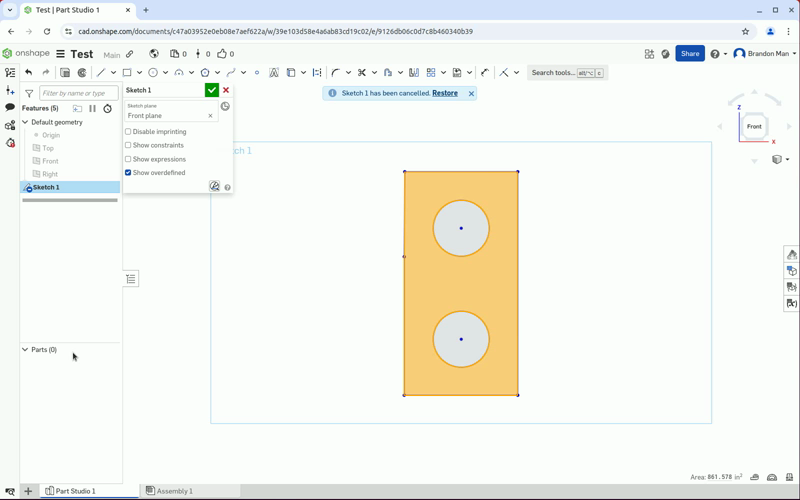
key(shift+e)
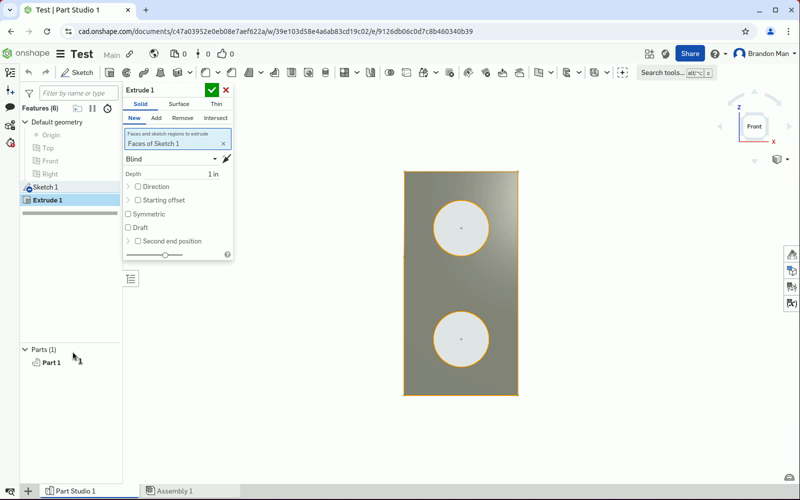
mouse_move(143, 106)
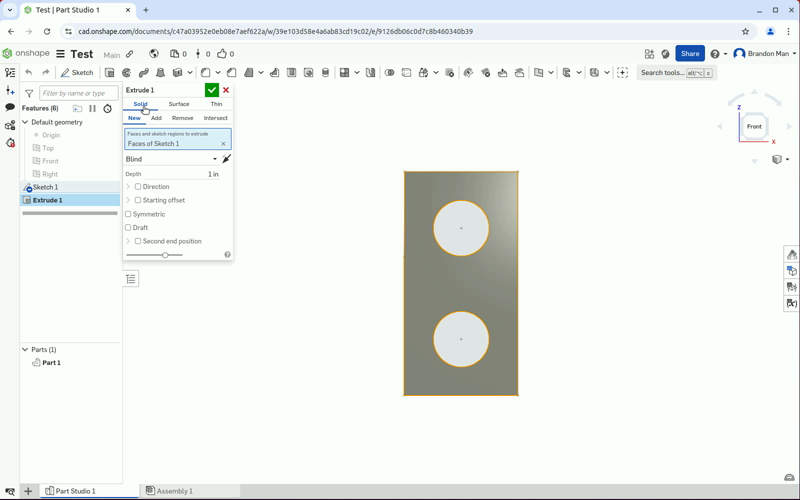
click(143, 106)
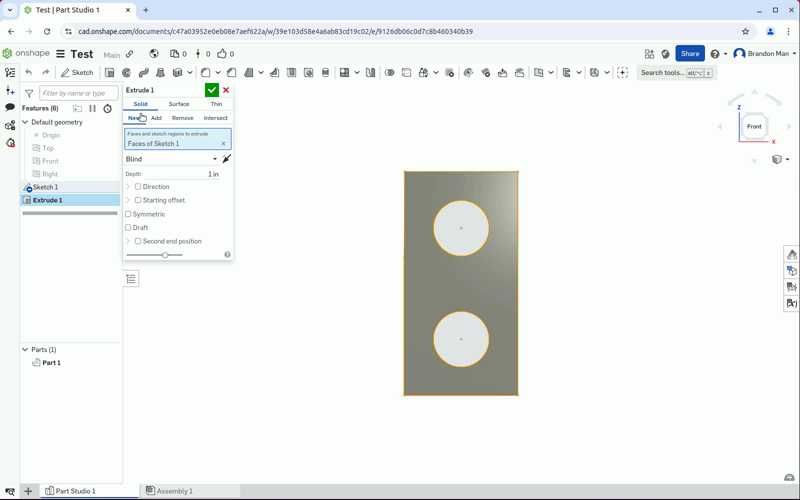
mouse_move(137, 120)
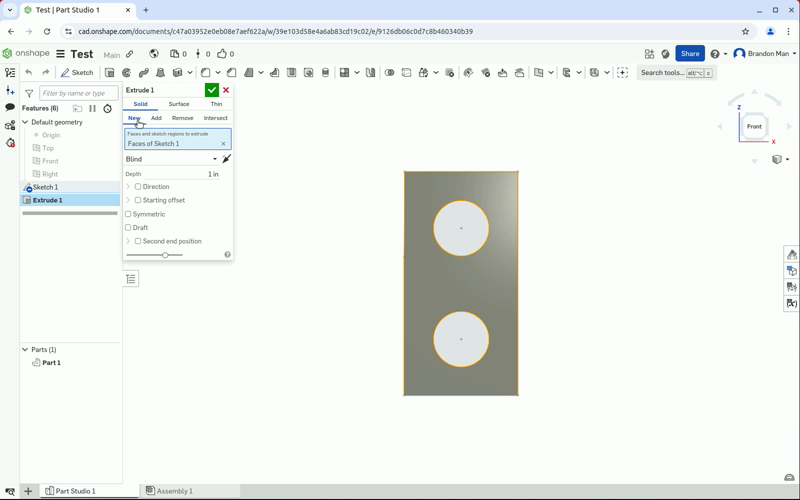
click(137, 120)
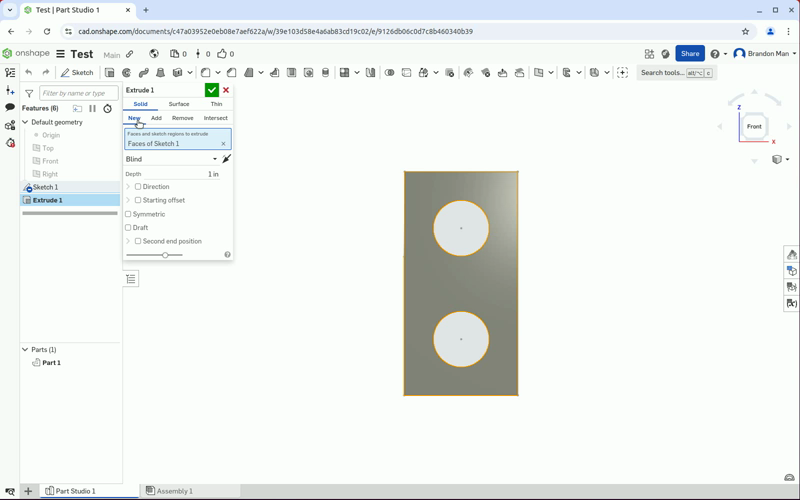
key(tab, 4)
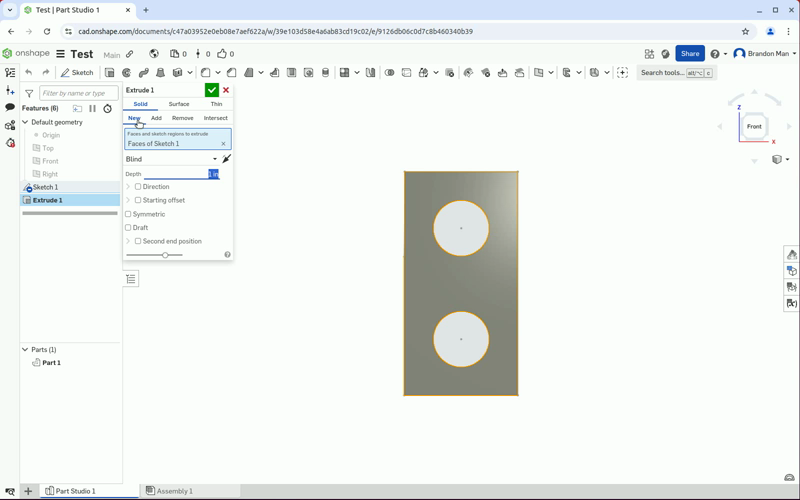
text(17.331)
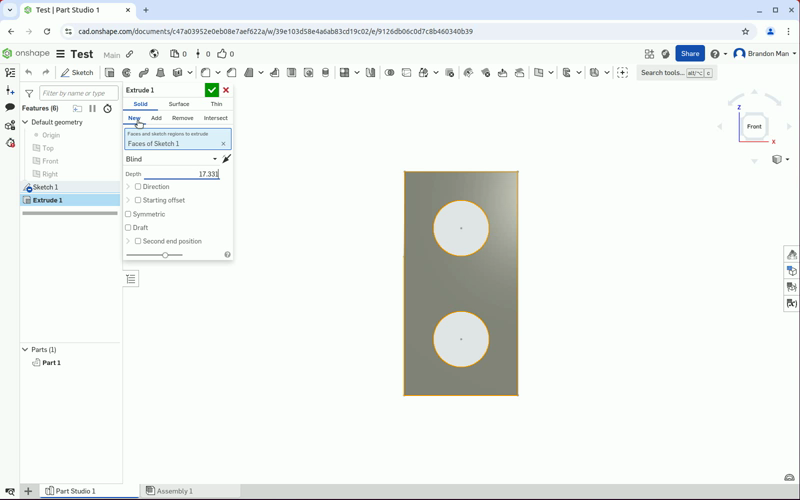
key(enter)
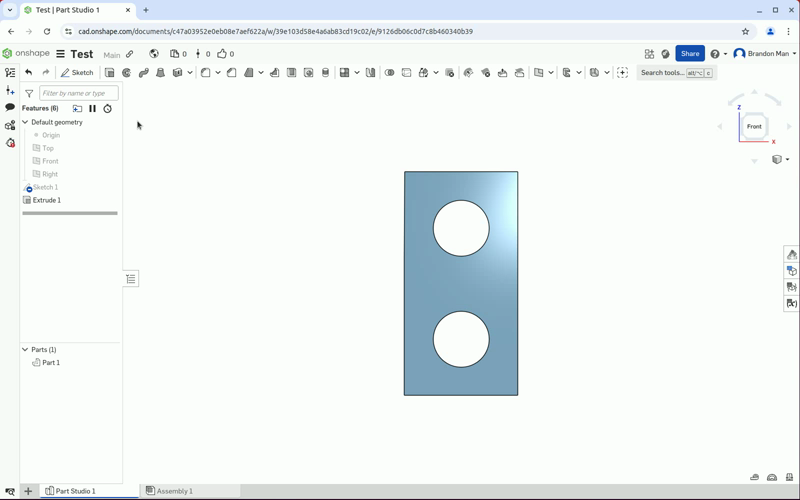
key(shift+h)
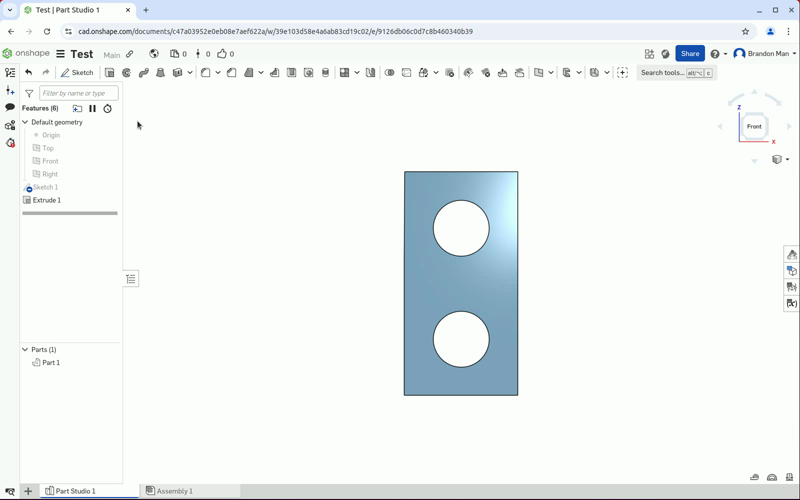
key(shift+h)
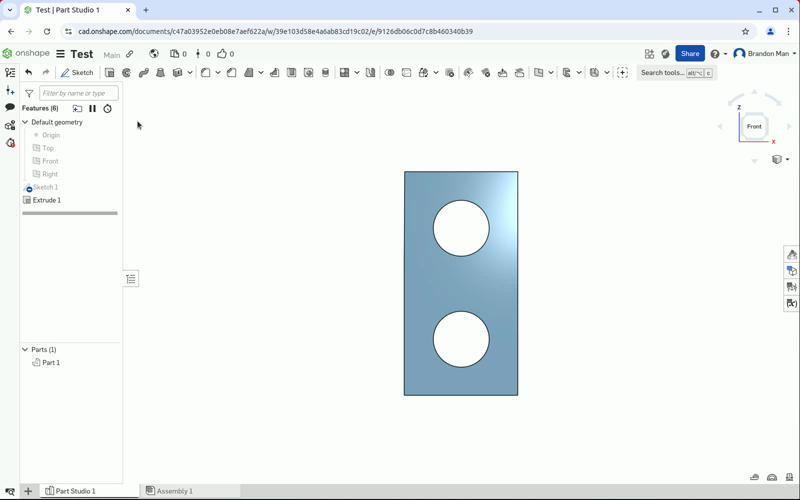
mouse_move(73, 189)
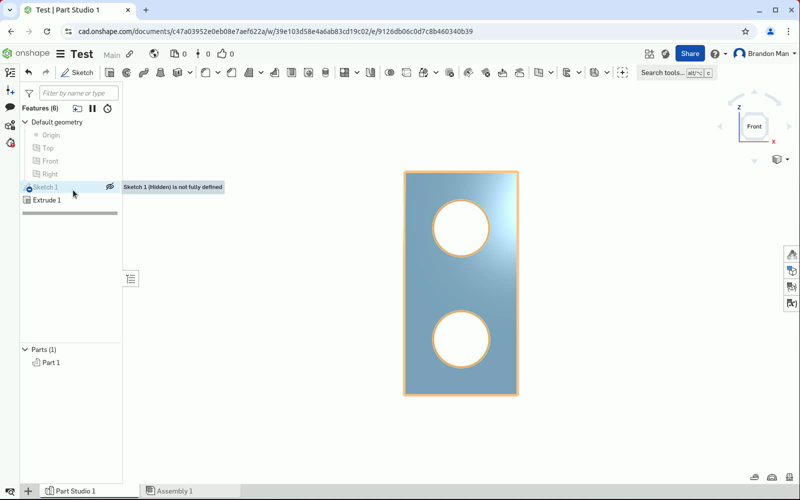
click(73, 189)
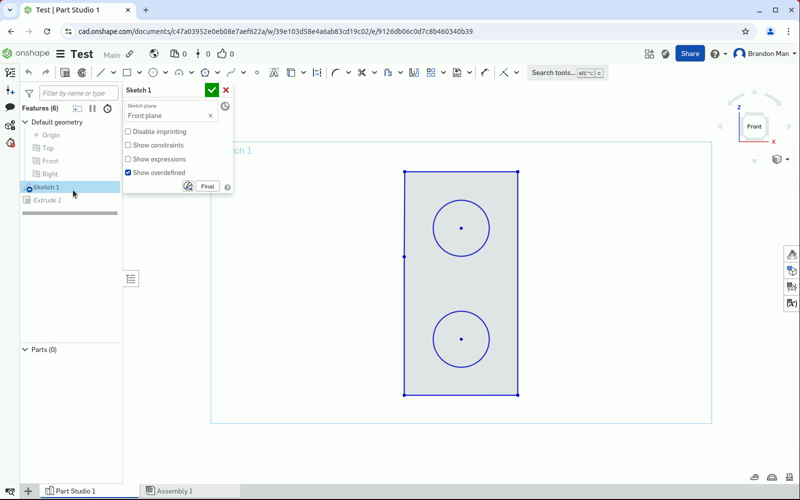
mouse_move(229, 92)
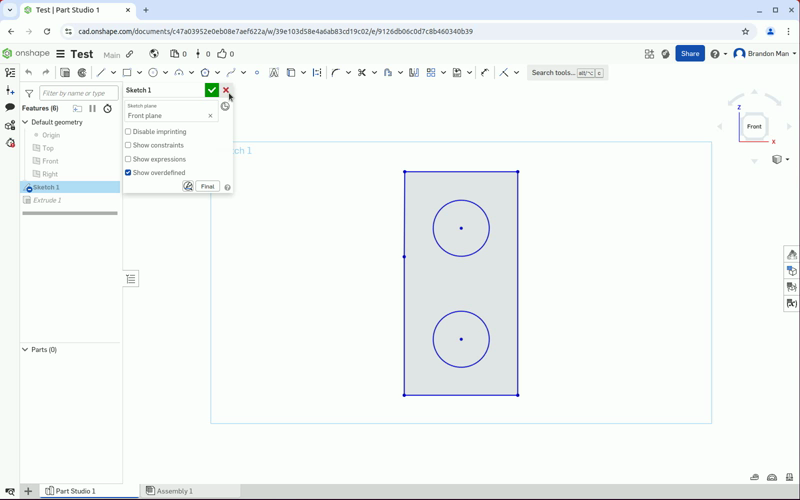
click(229, 92)
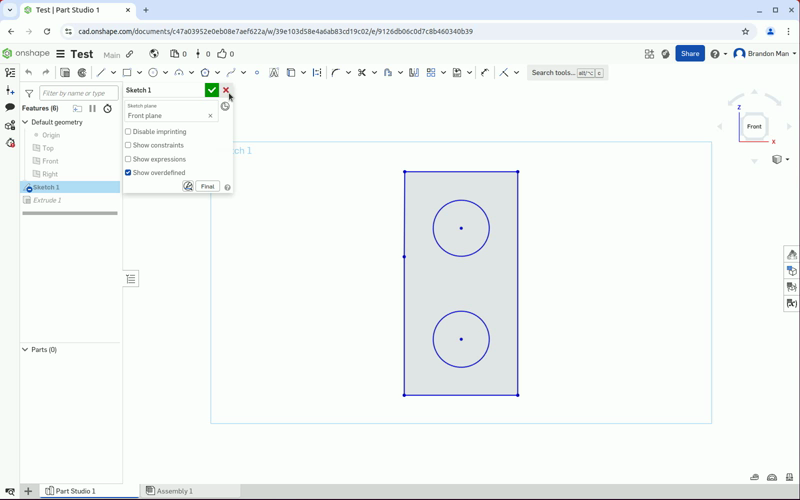
key(shift+s)
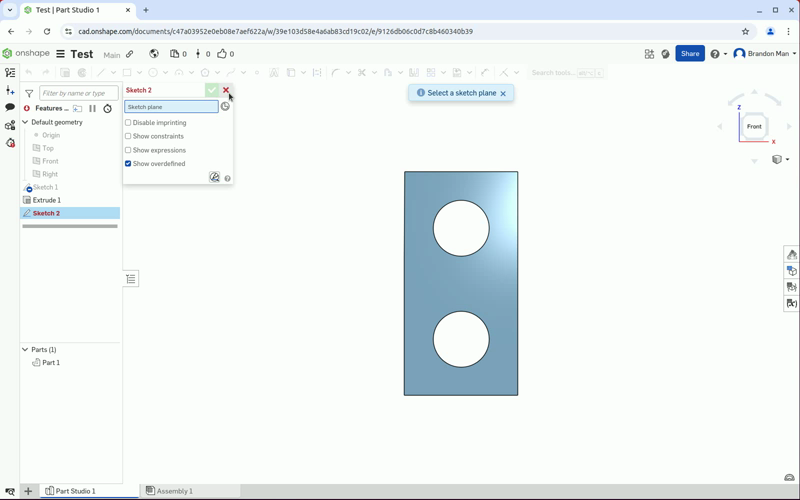
mouse_move(73, 163)
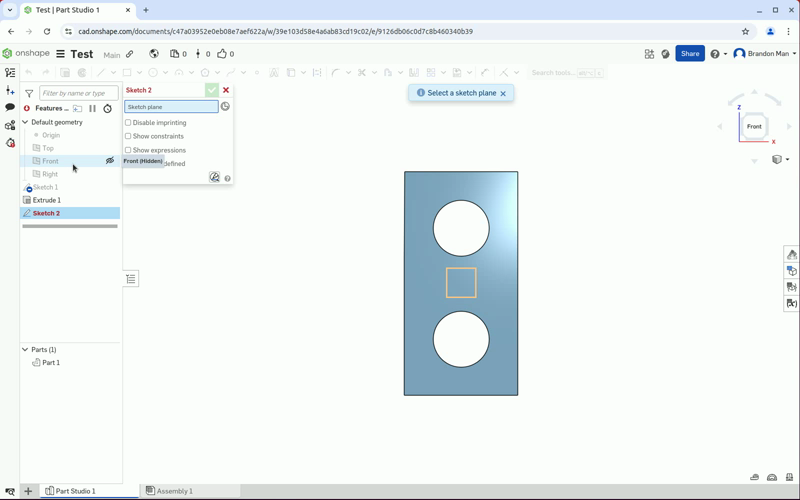
click(73, 163)
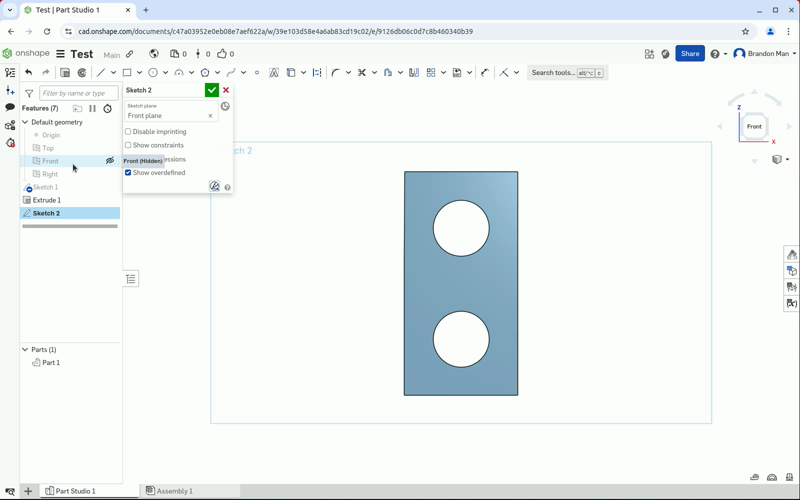
mouse_move(73, 352)
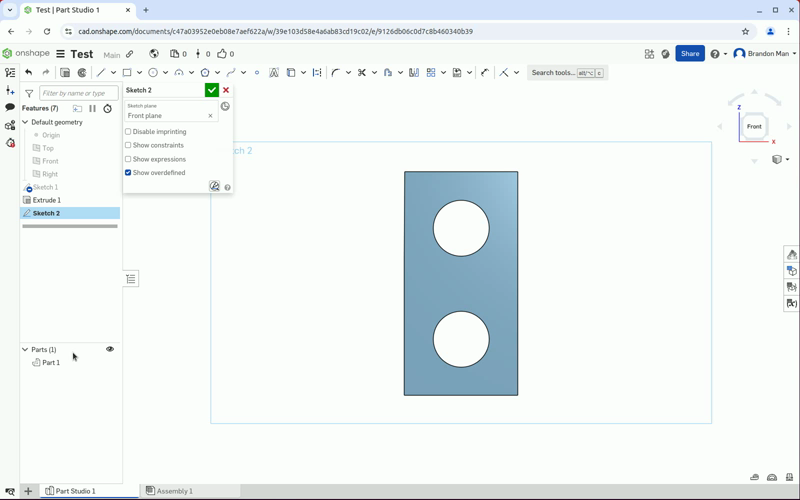
key(y)
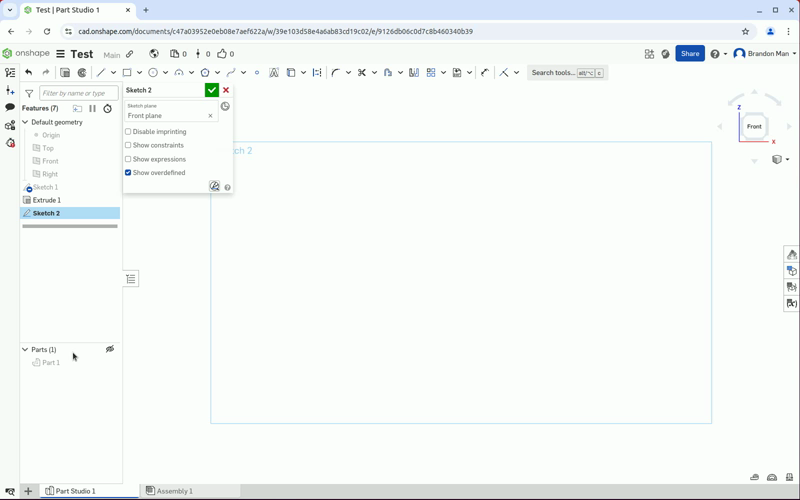
key(l)
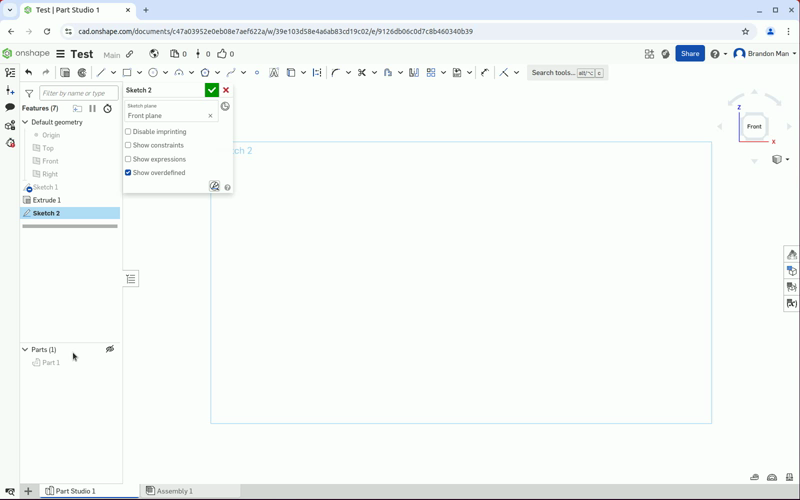
key_down(shift)
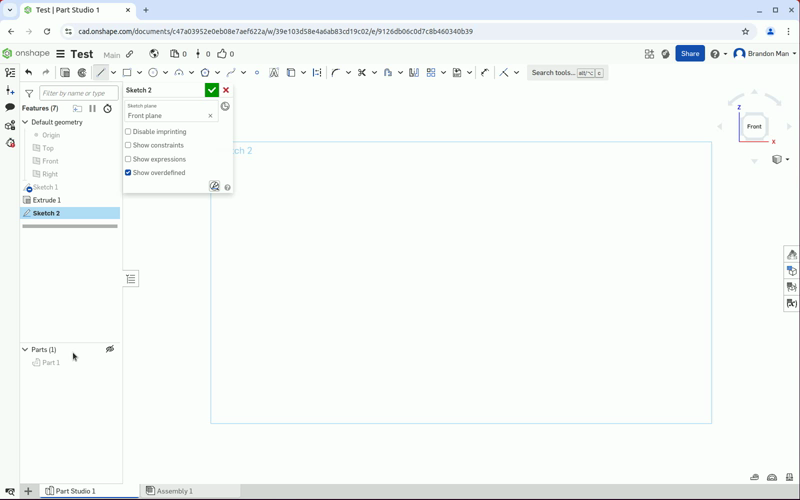
mouse_move(348, 395)
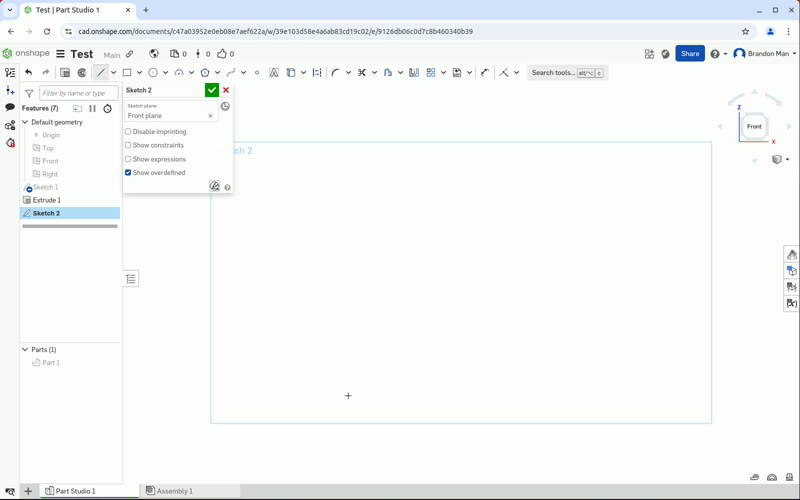
click(348, 395)
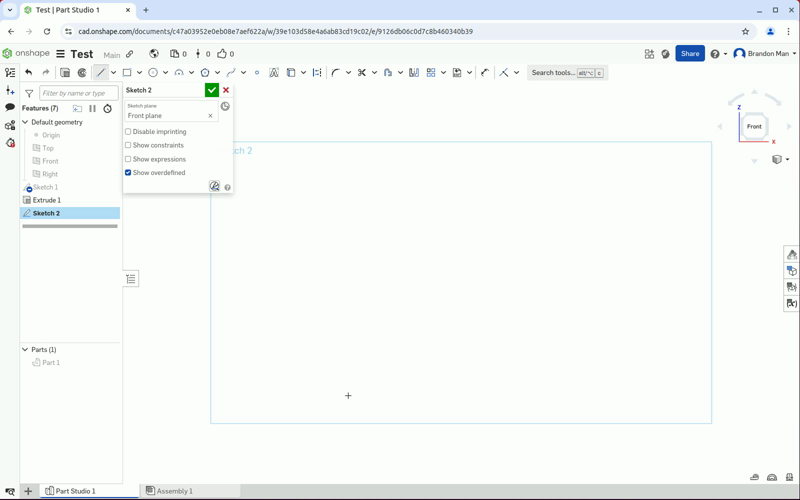
key_up(shift)
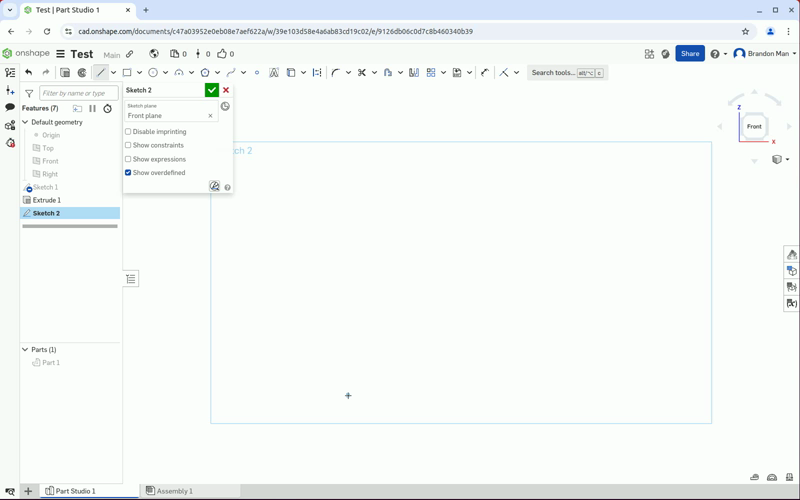
key_down(shift)
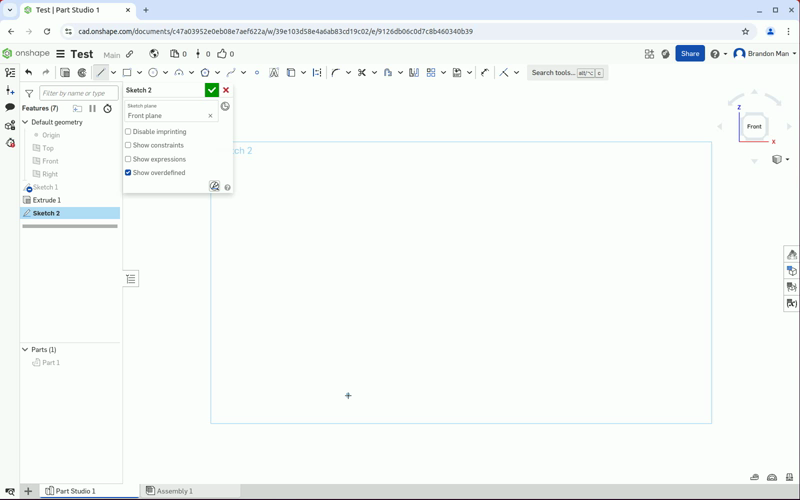
mouse_move(378, 395)
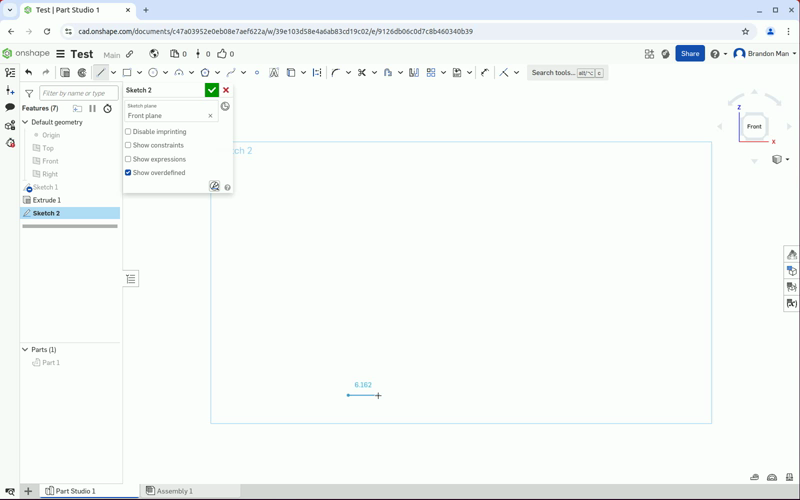
mouse_move(404, 395)
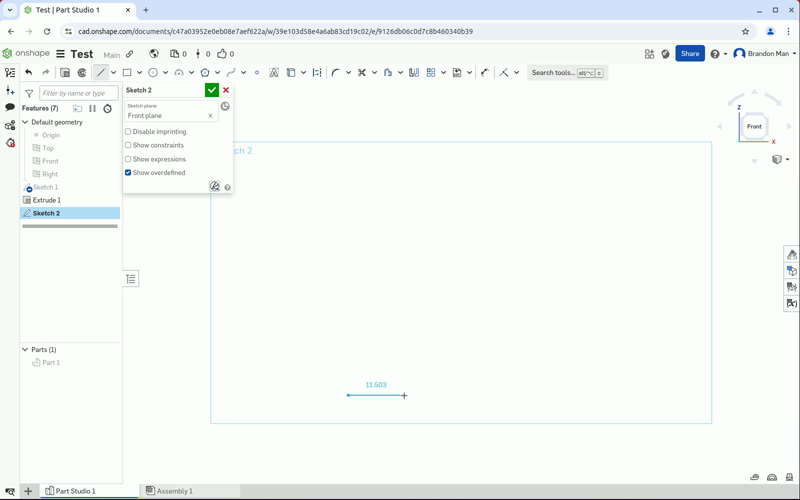
click(404, 395)
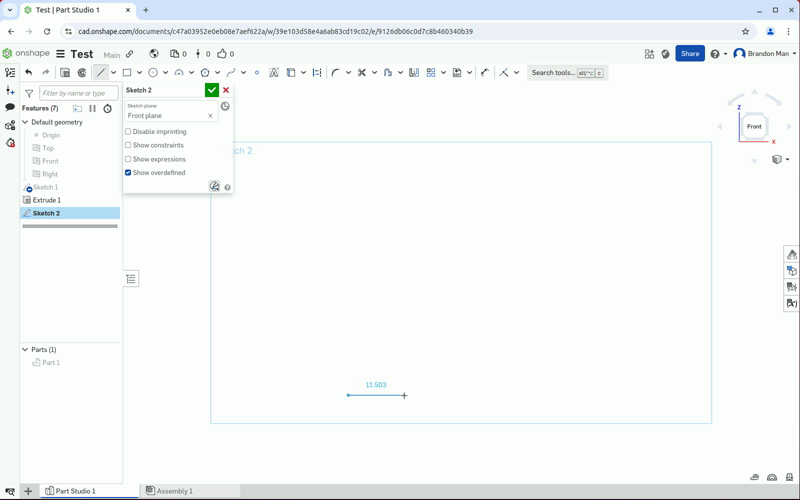
key_up(shift)
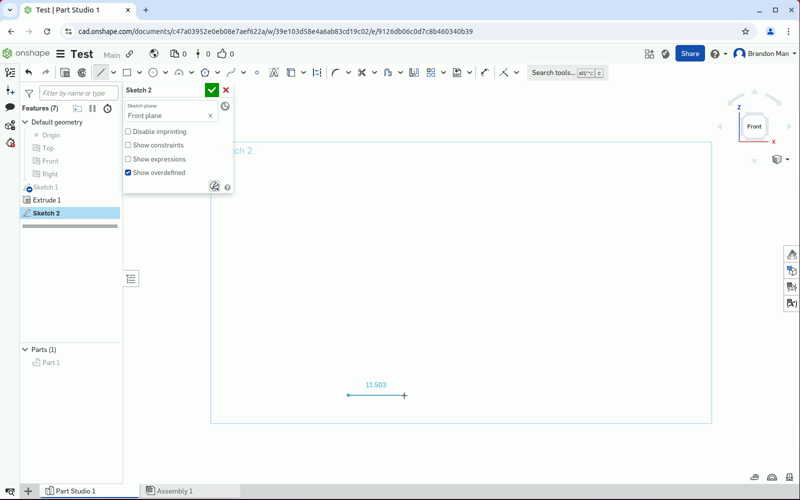
key_down(shift)
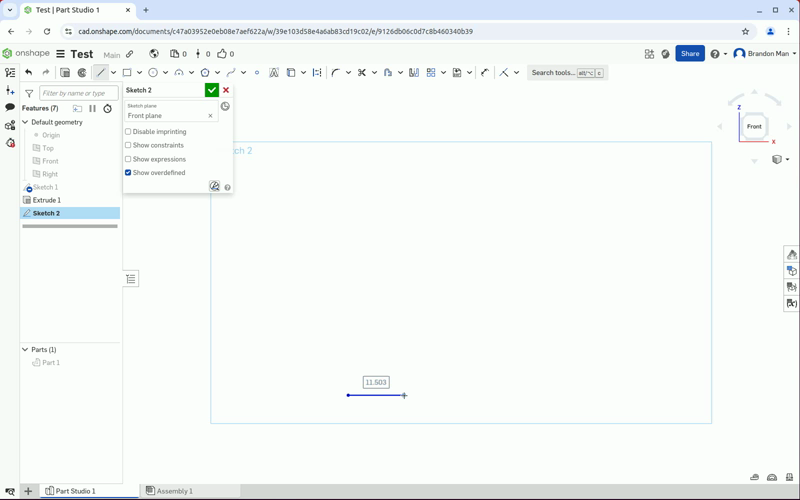
mouse_move(404, 255)
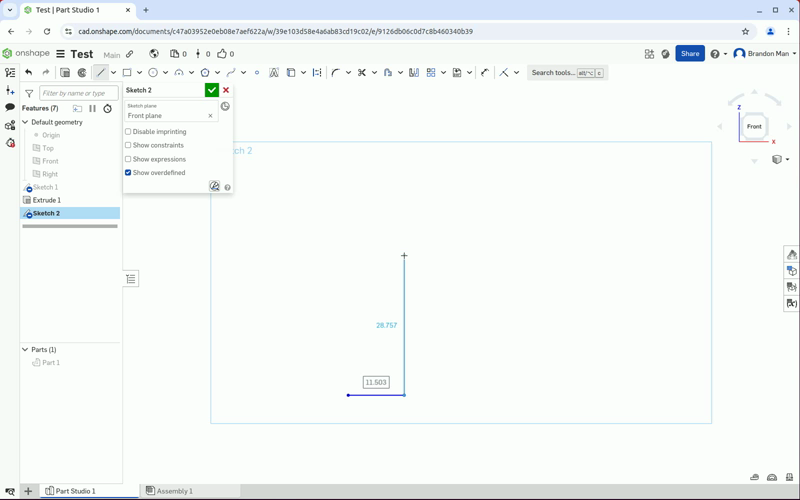
click(404, 255)
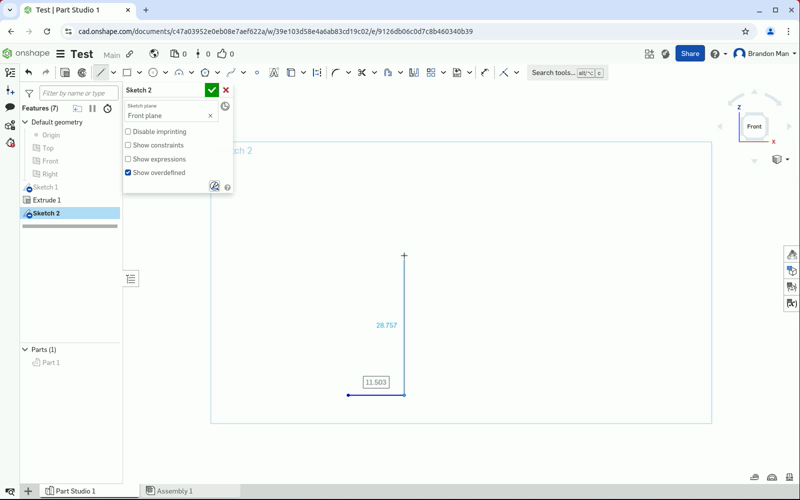
key_up(shift)
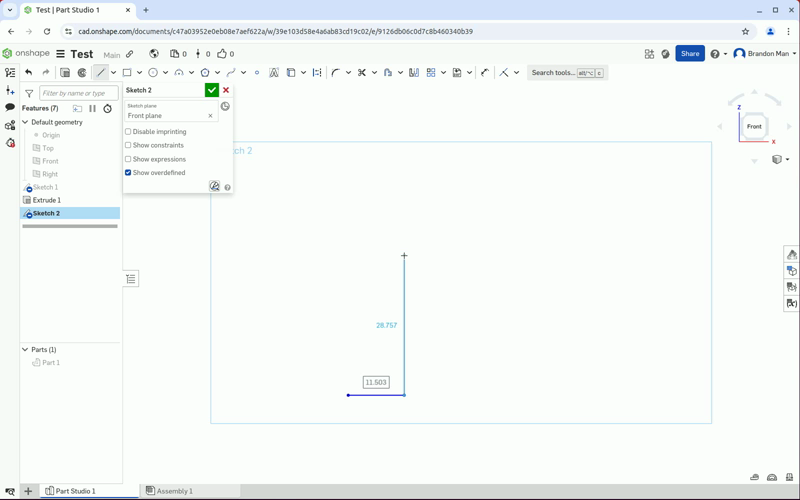
key_down(shift)
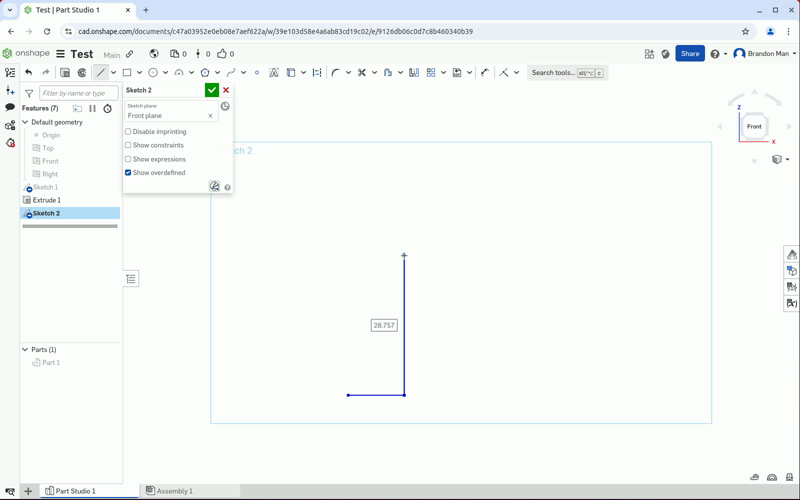
mouse_move(434, 255)
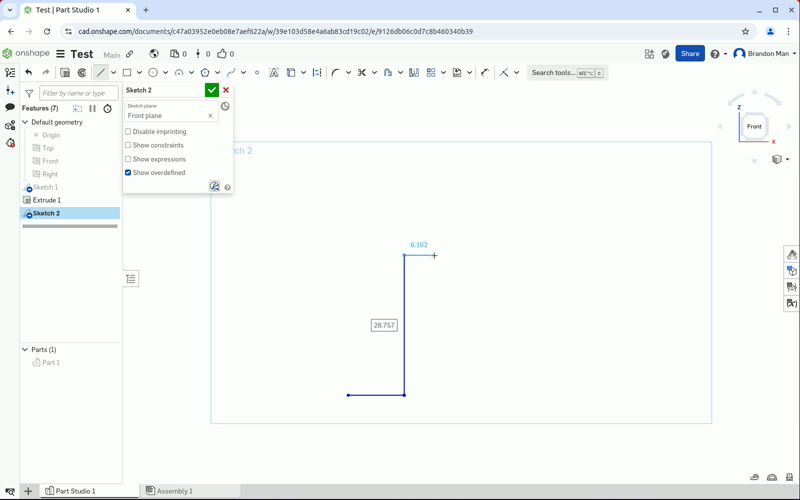
mouse_move(348, 255)
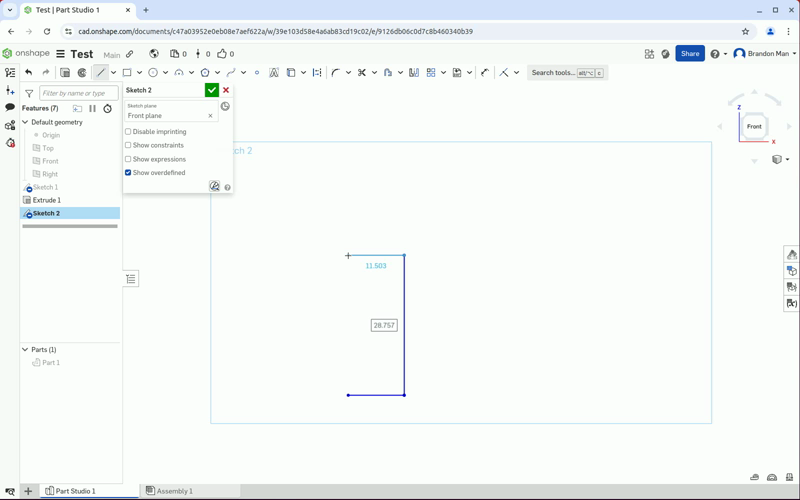
click(348, 255)
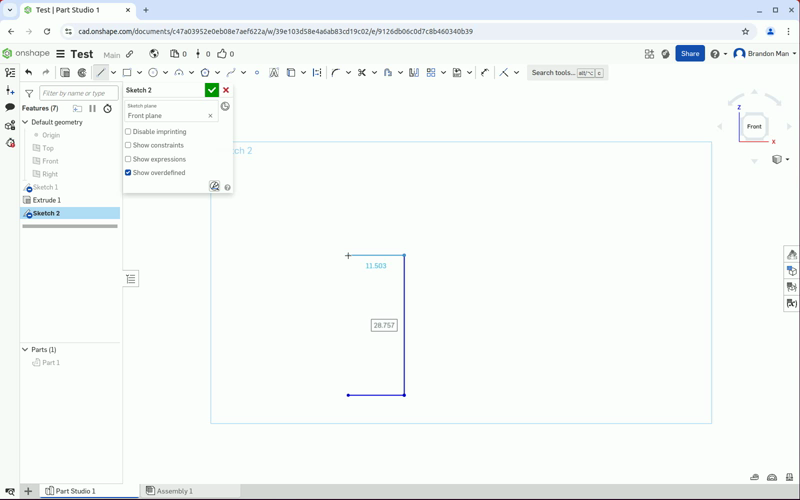
key_up(shift)
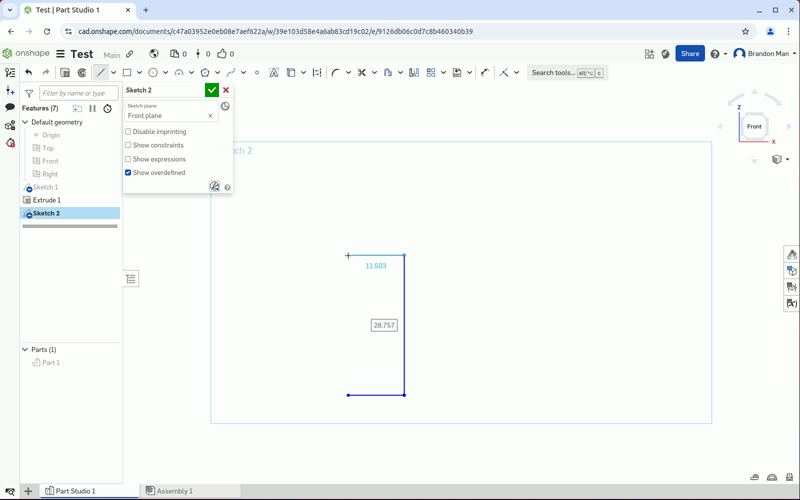
key_down(shift)
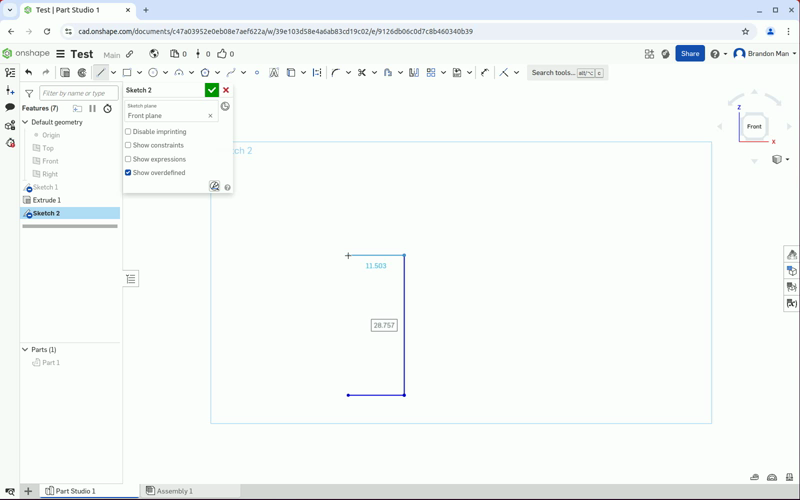
mouse_move(348, 395)
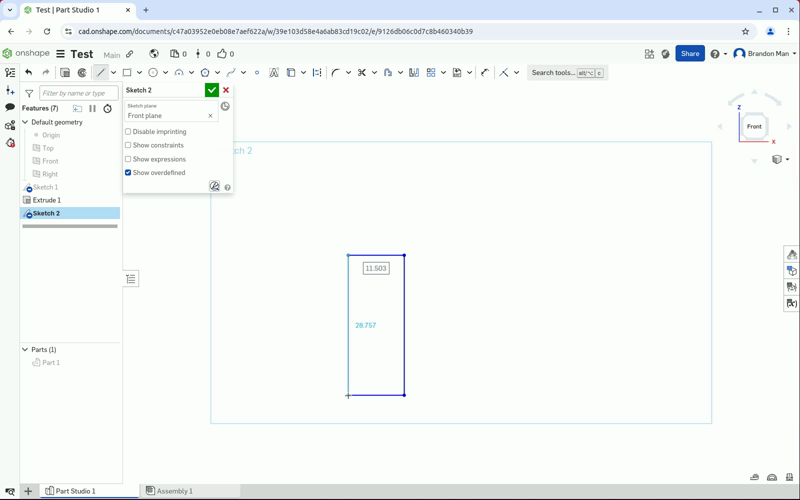
key_up(shift)
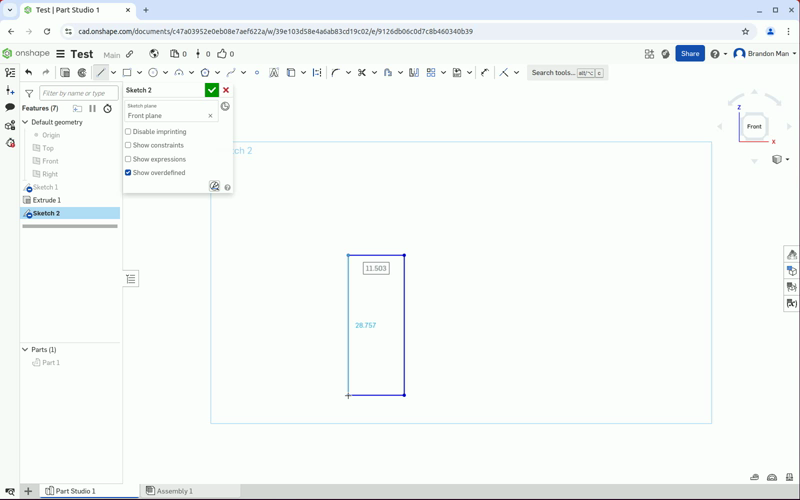
click(348, 395)
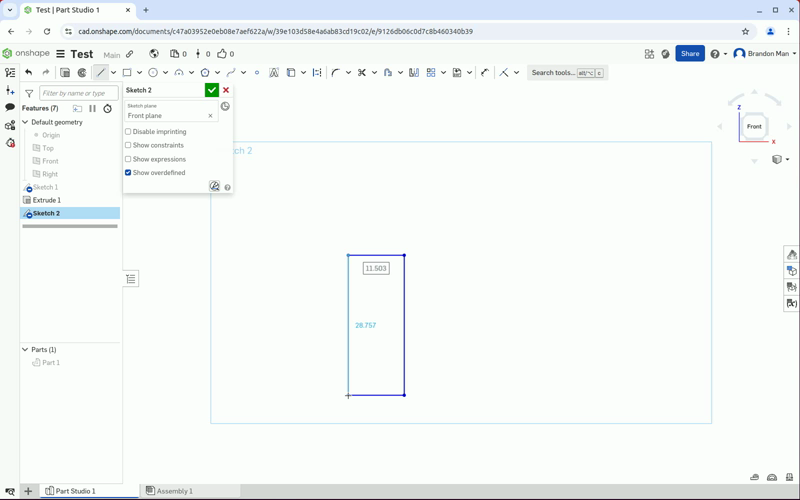
key(esc)
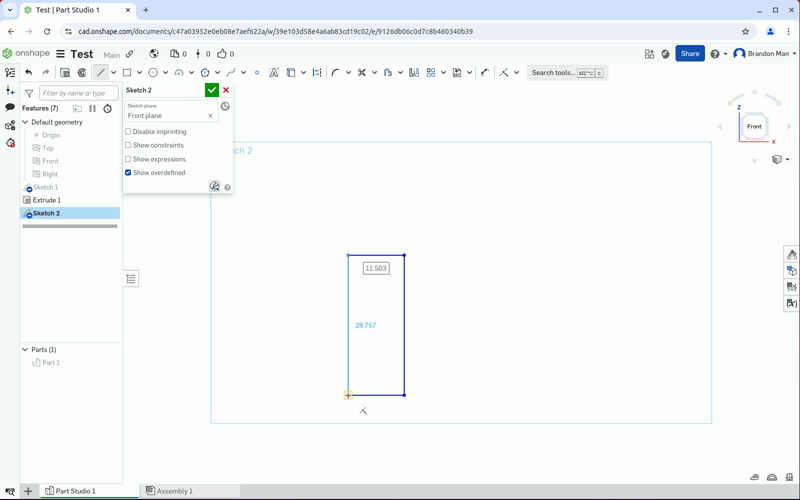
mouse_move(395, 311)
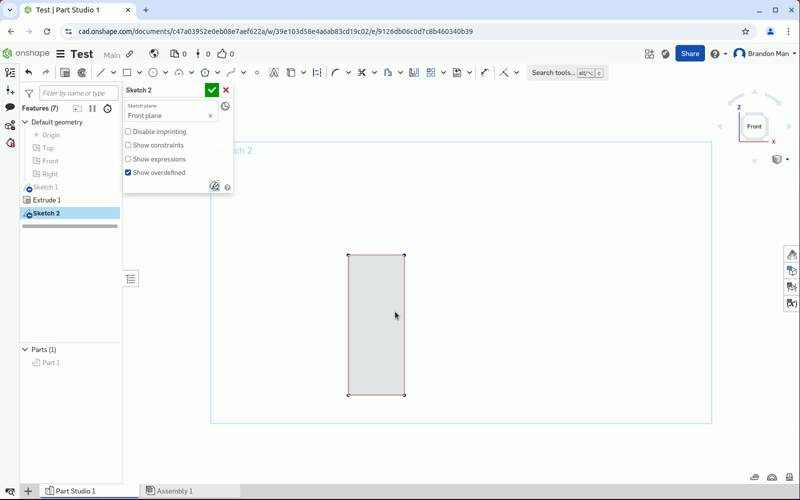
click(395, 311)
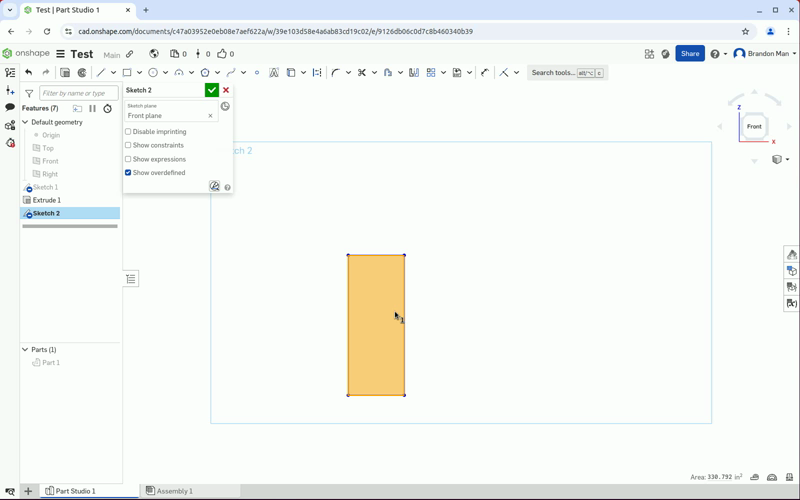
mouse_move(73, 352)
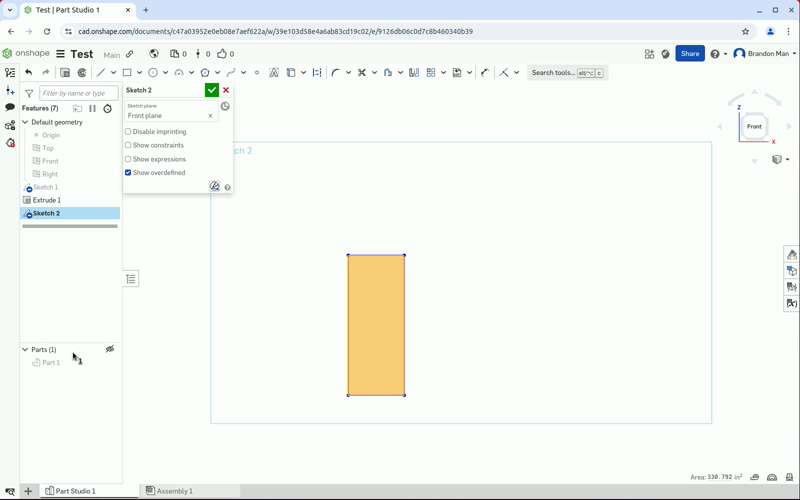
key(shift+y)
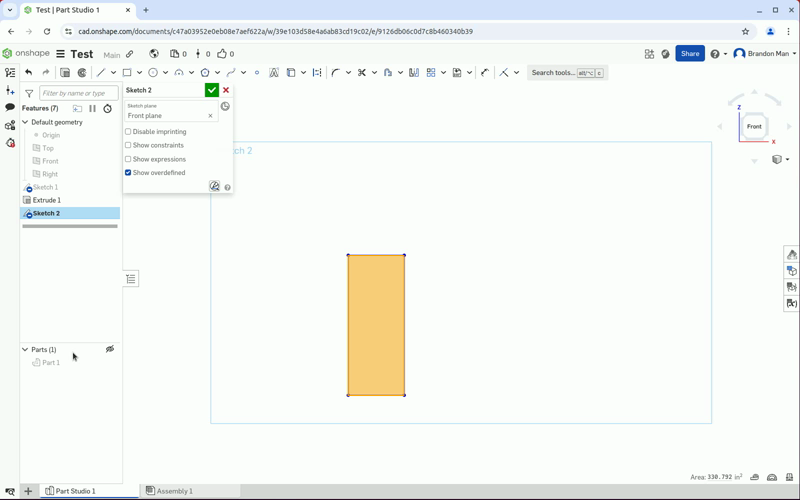
key(shift+e)
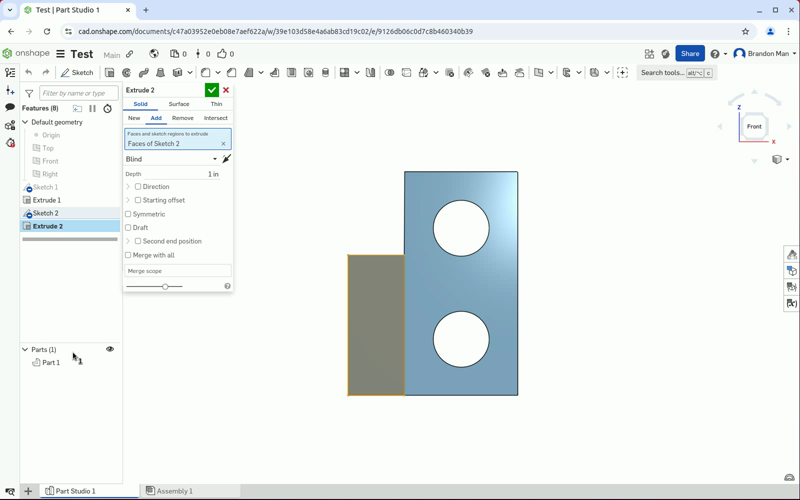
mouse_move(143, 106)
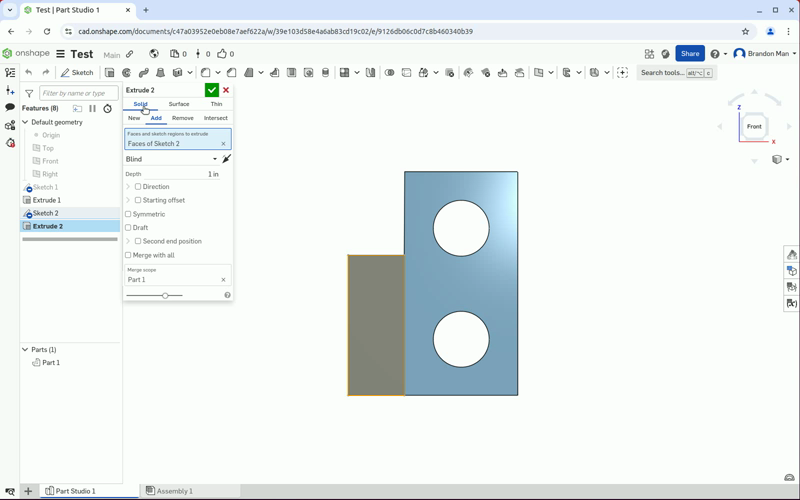
click(143, 106)
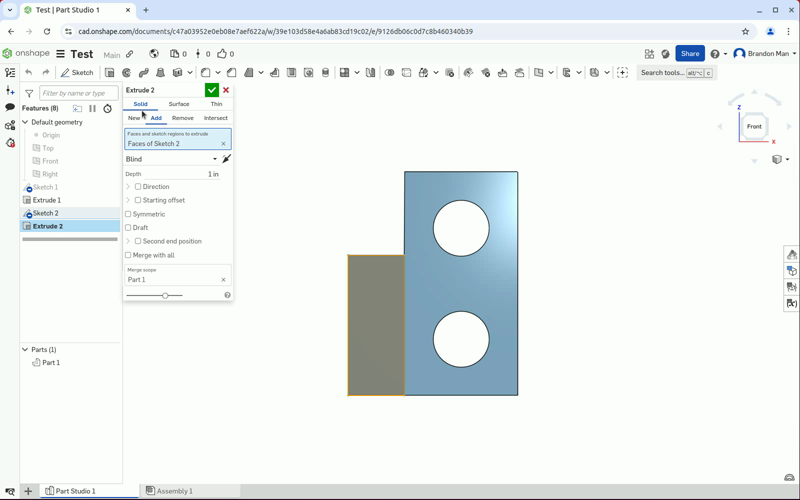
mouse_move(137, 120)
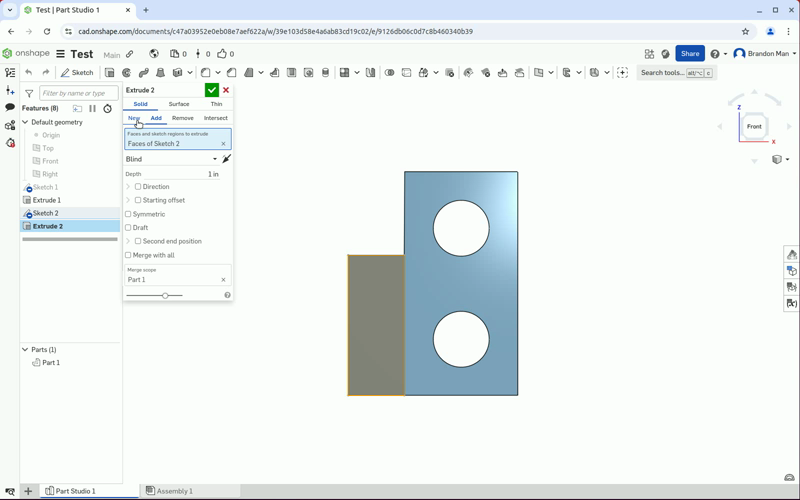
click(137, 120)
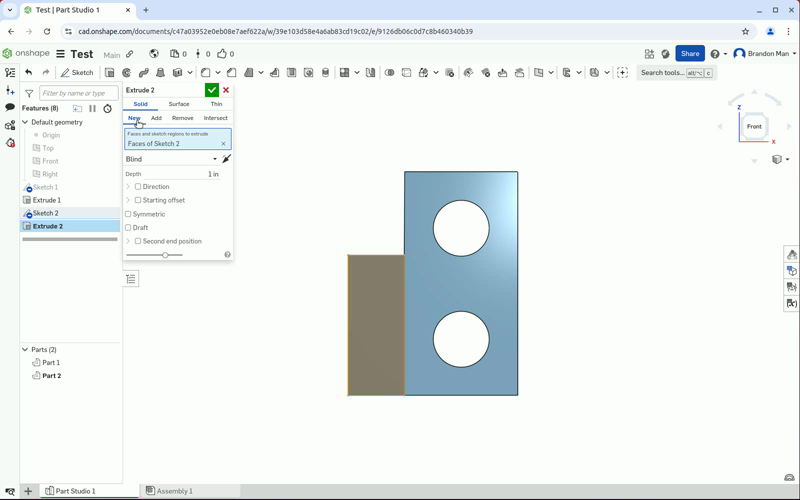
key(tab, 4)
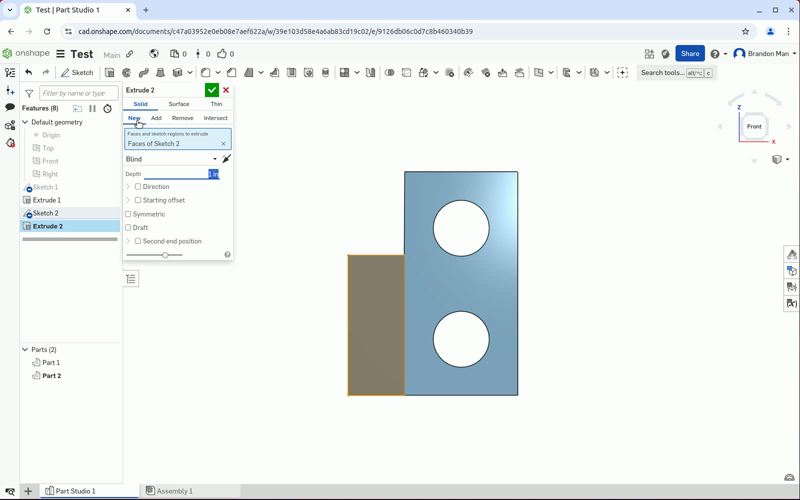
text(23.108)
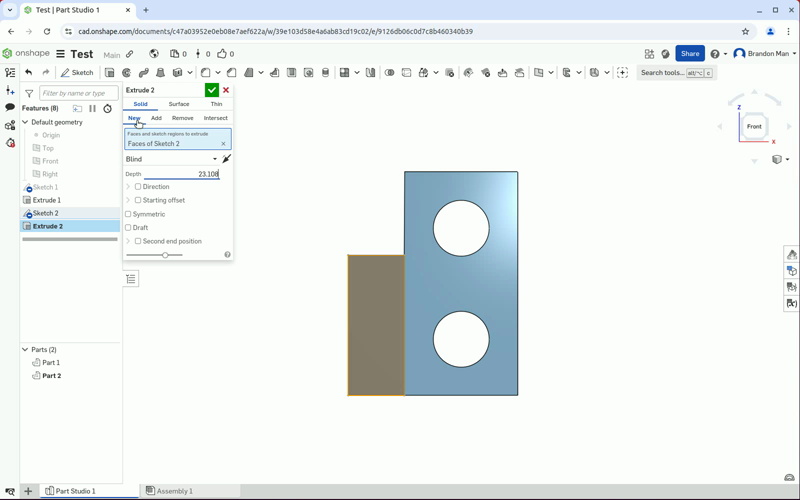
key(enter)
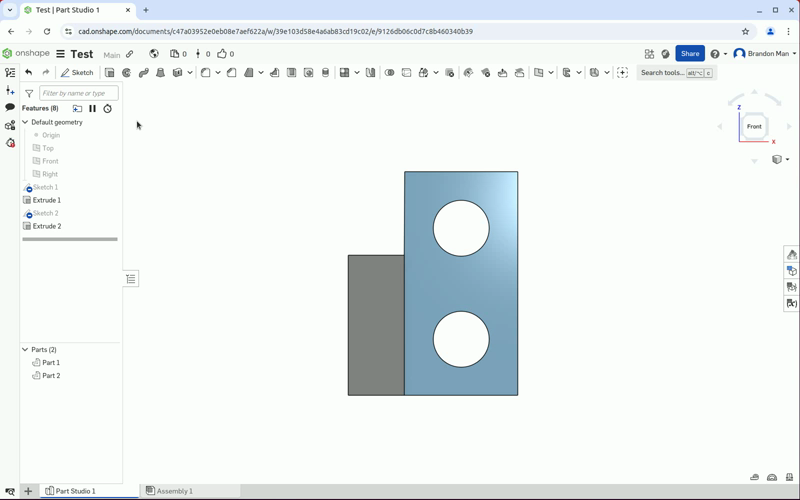
key(shift+h)
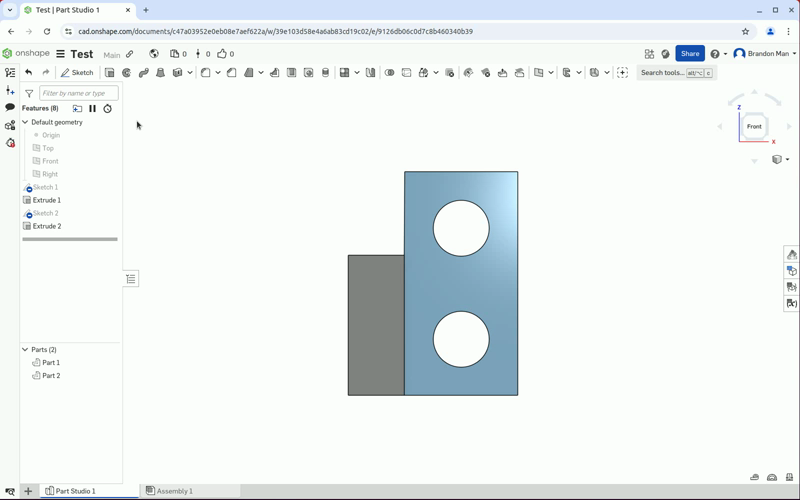
key(shift+h)
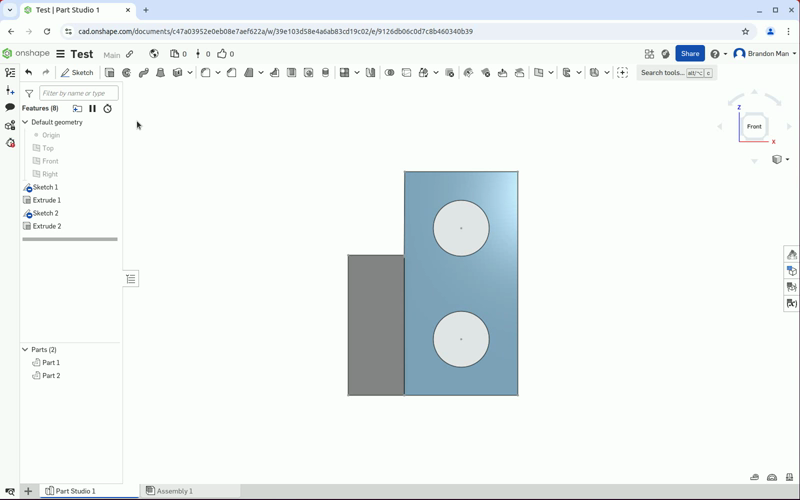
key(shift+7)
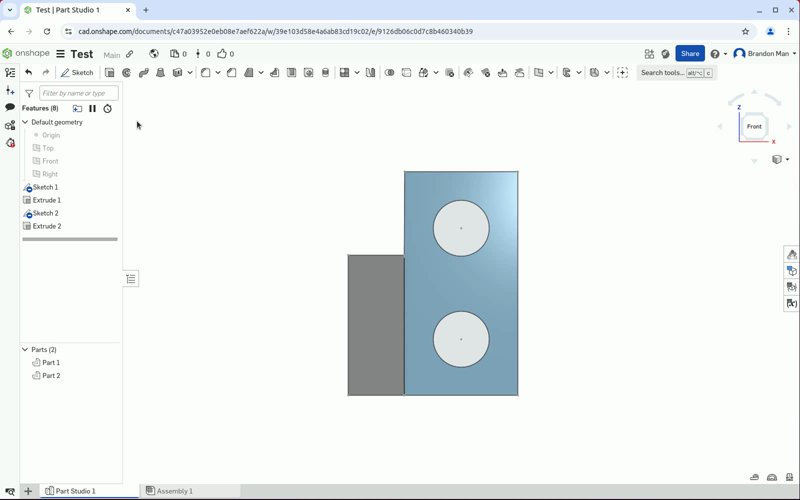
key(left, 2)
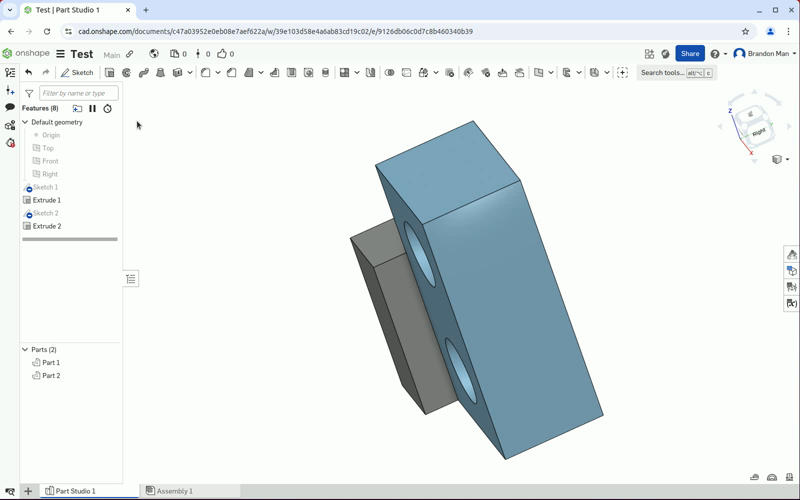
key(down, 2)
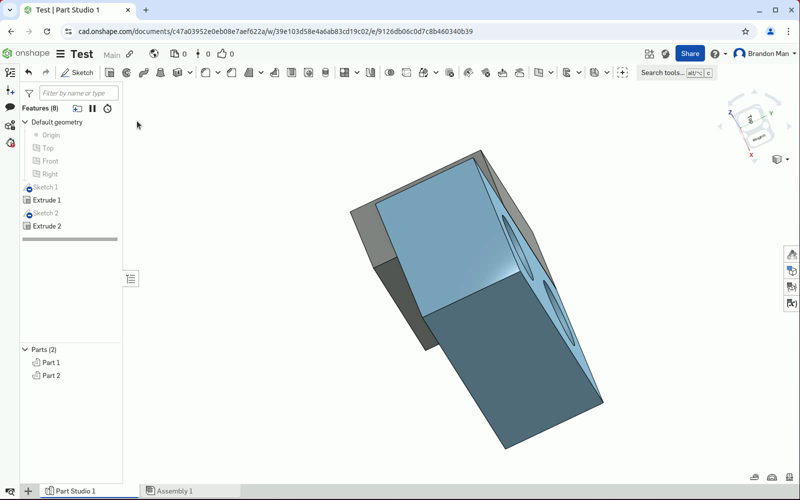
key(up, 2)
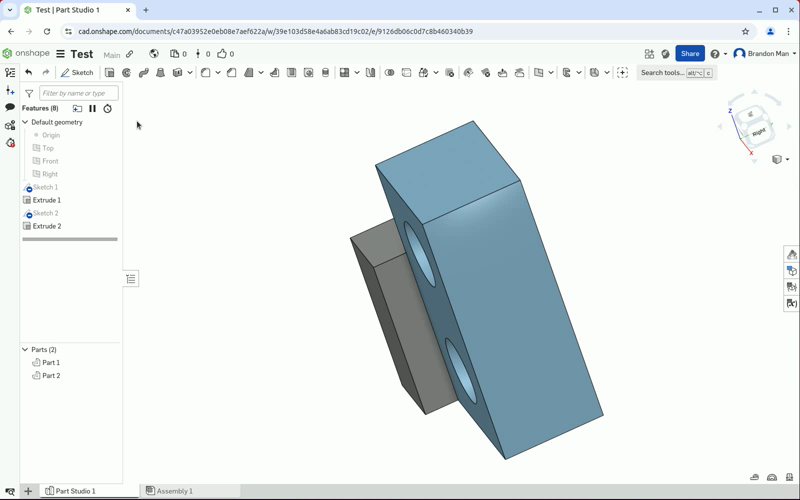
key(right, 2)
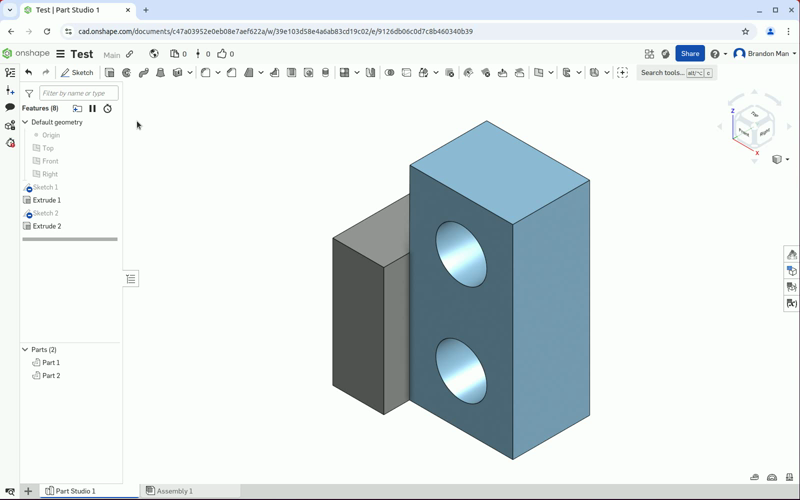
mouse_move(73, 189)
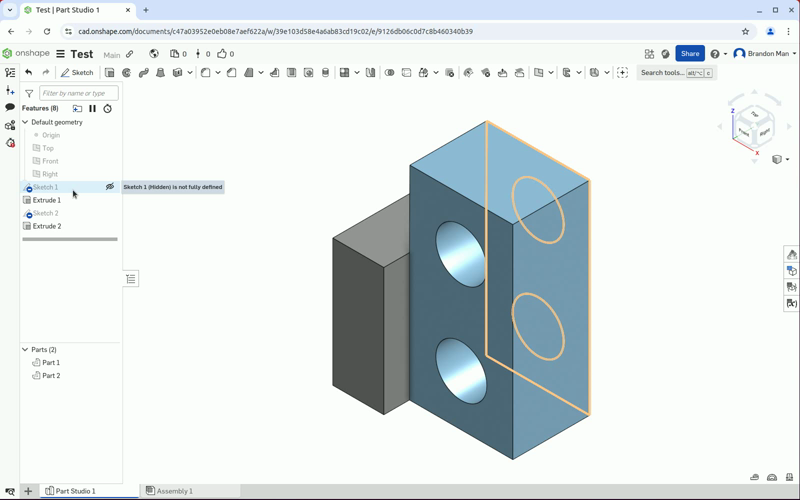
click(73, 189)